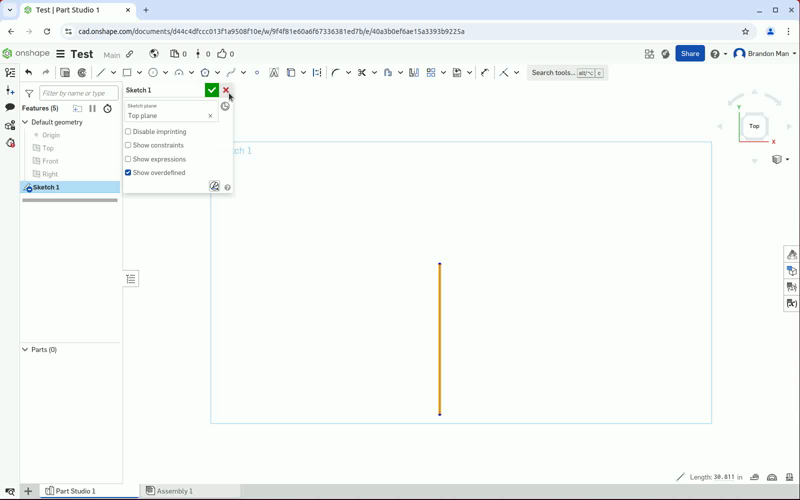
key(shift+h)
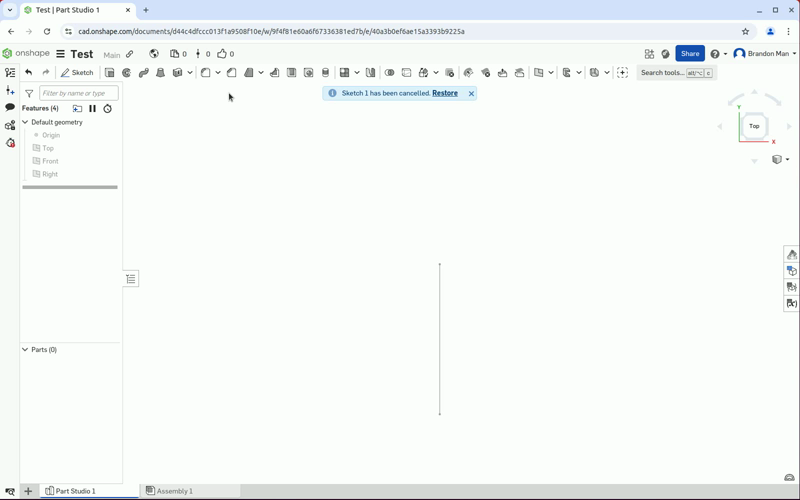
mouse_move(73, 352)
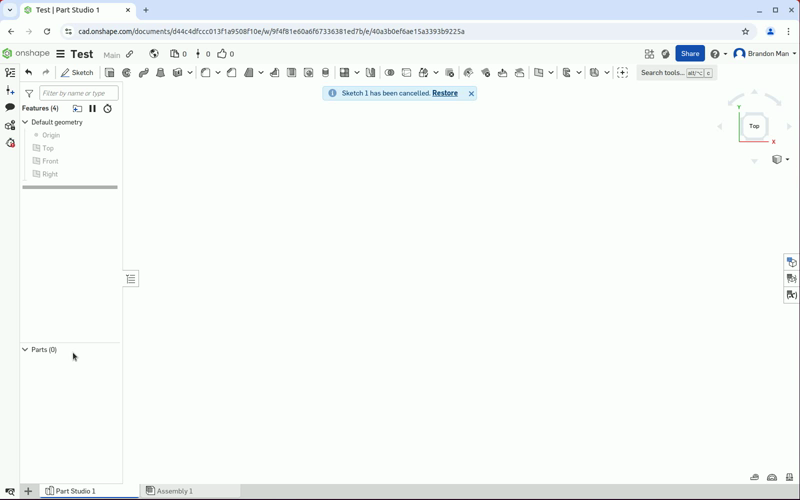
key(y)
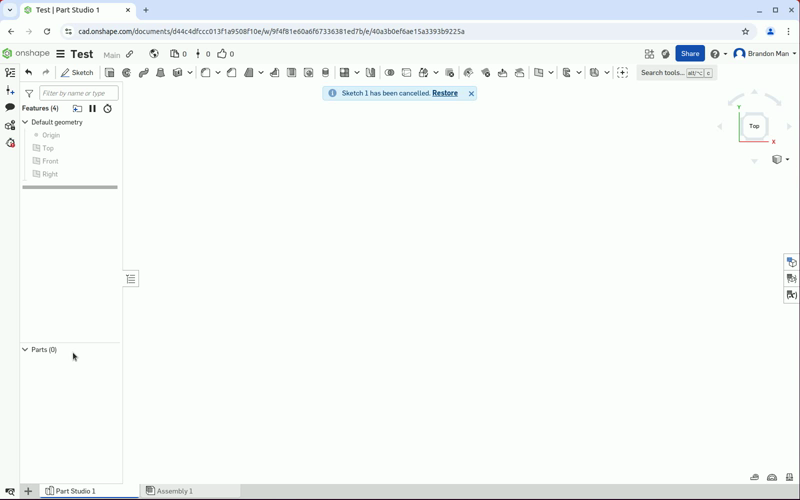
key(shift+p)
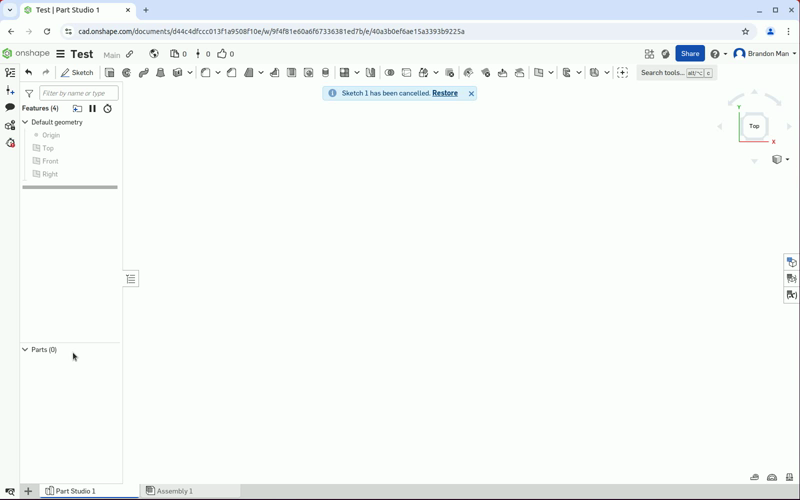
key(space)
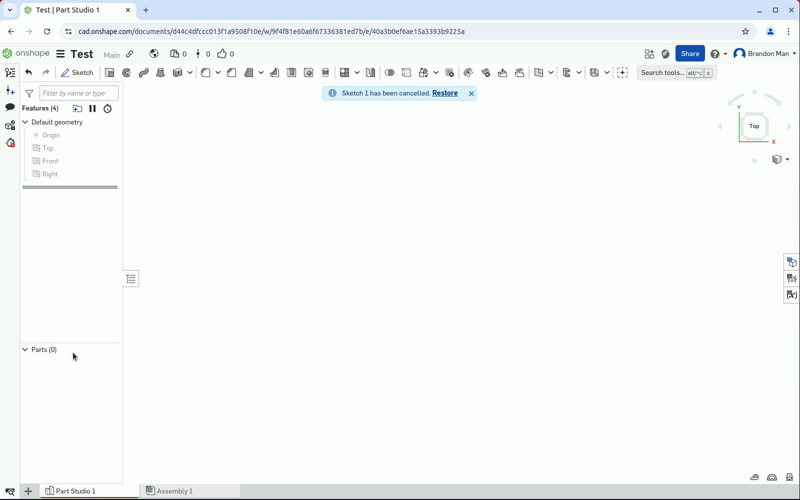
key_down(shift)
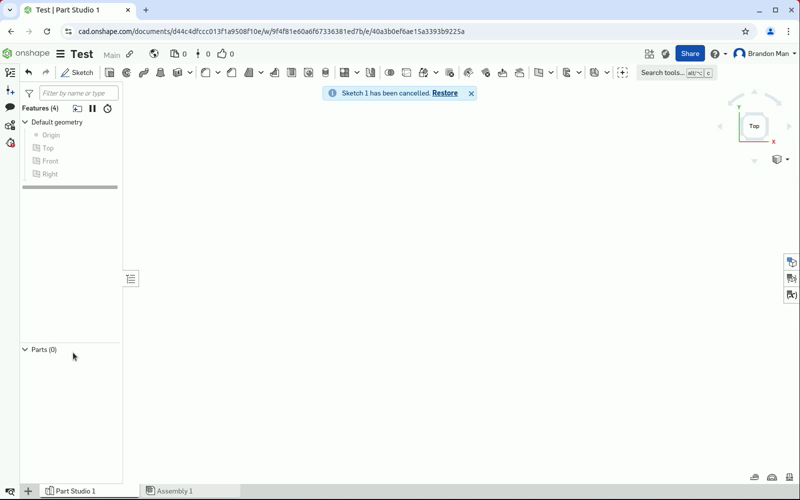
key(up)
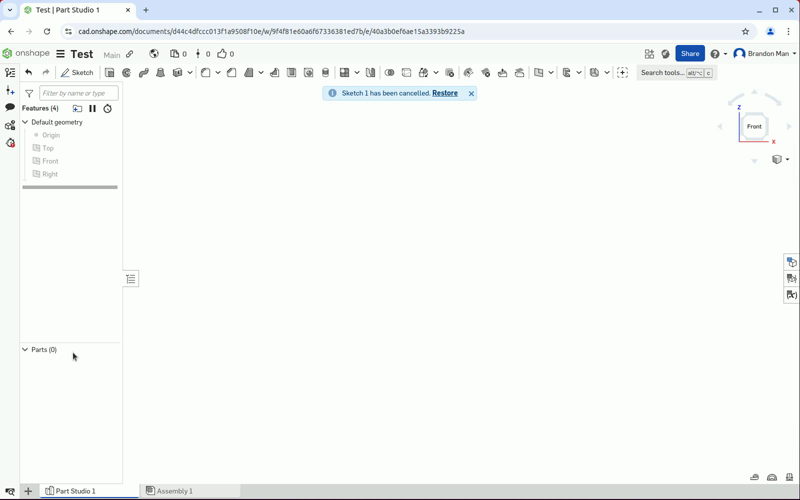
key_up(shift)
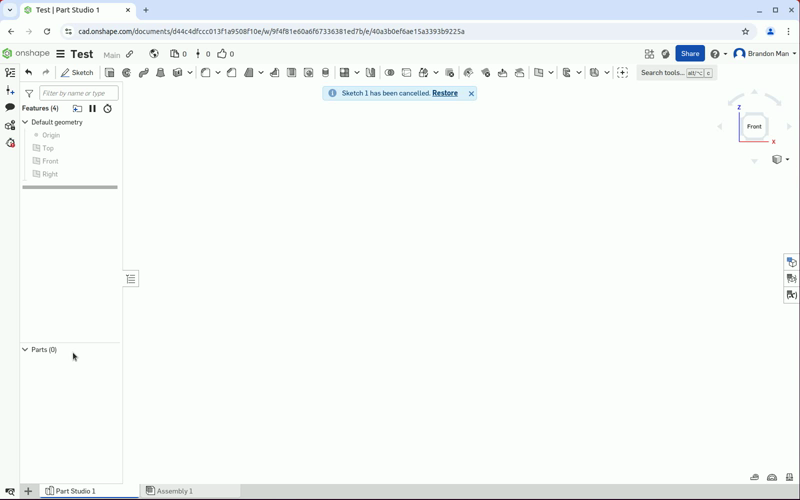
mouse_move(73, 352)
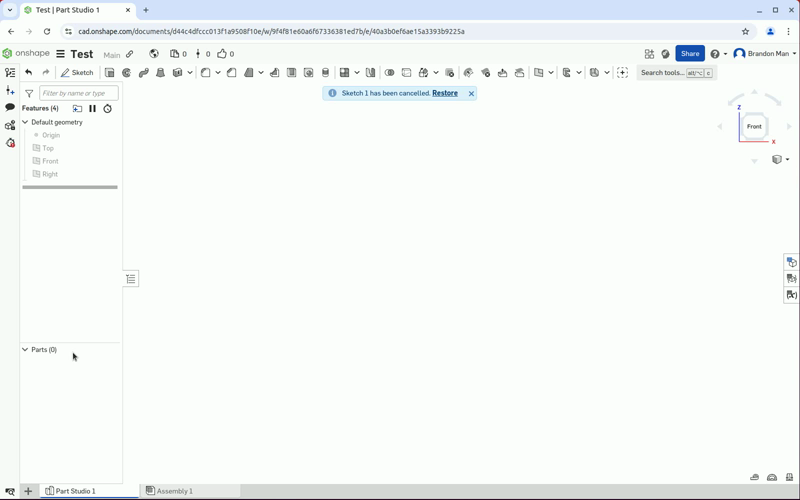
key(shift+y)
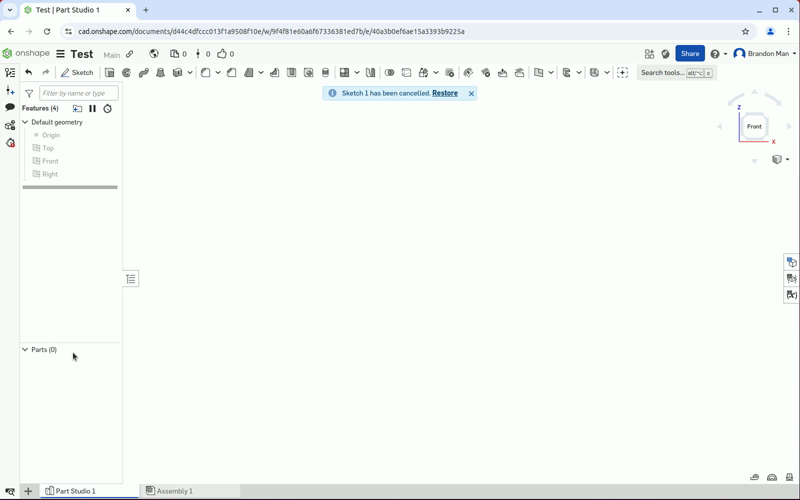
key(shift+s)
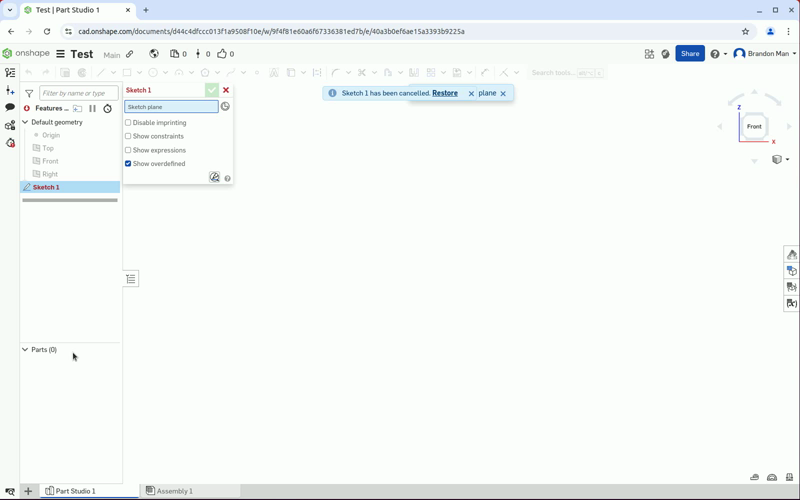
mouse_move(73, 163)
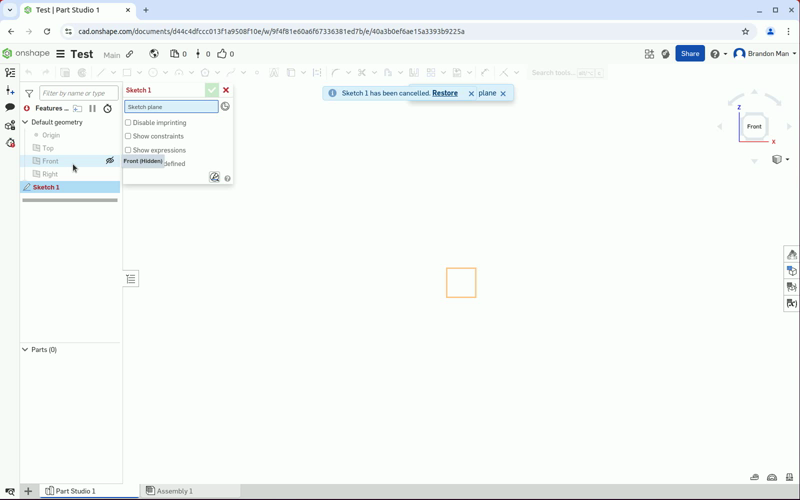
click(73, 163)
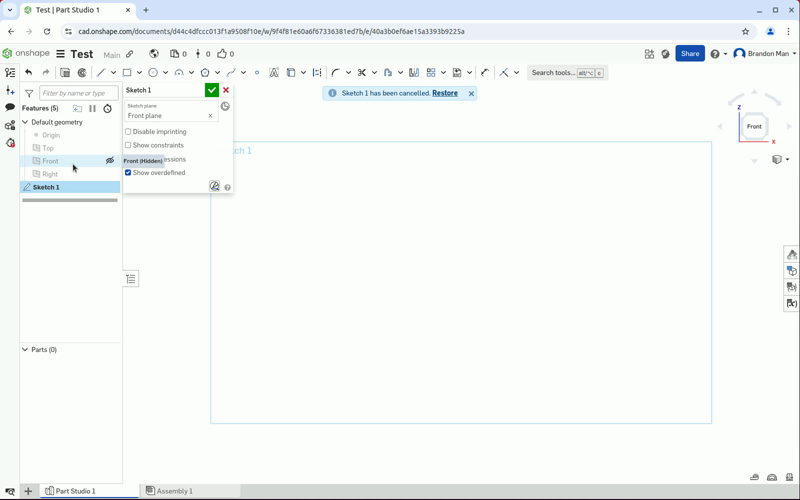
mouse_move(73, 352)
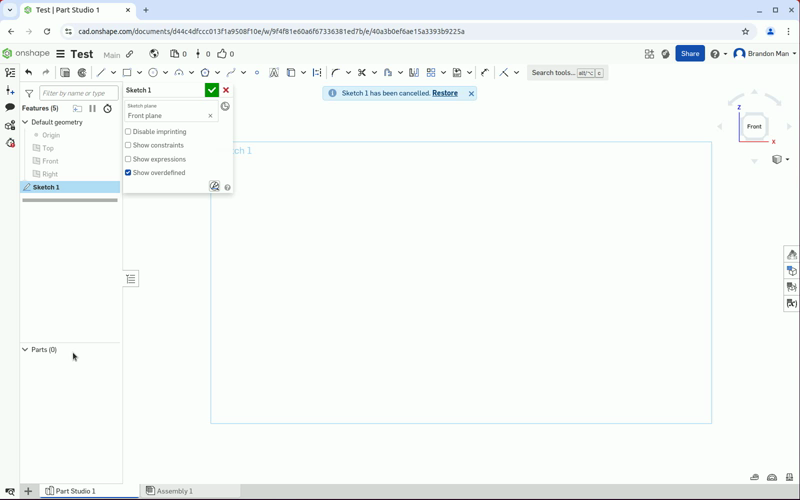
key(y)
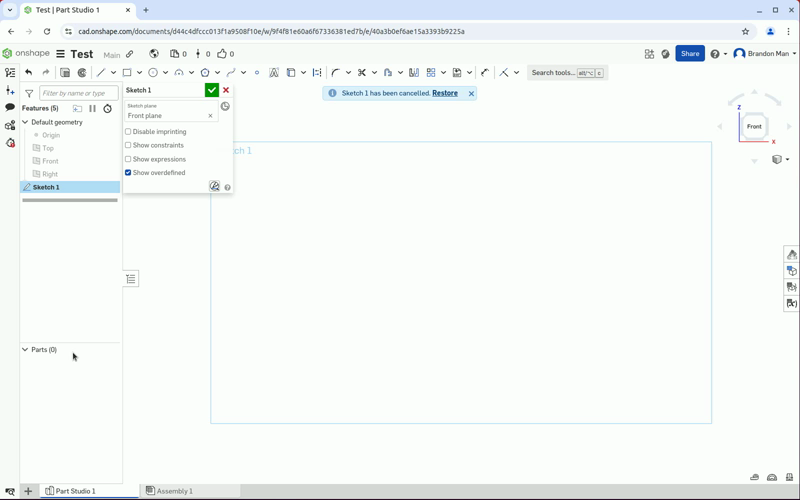
key(c)
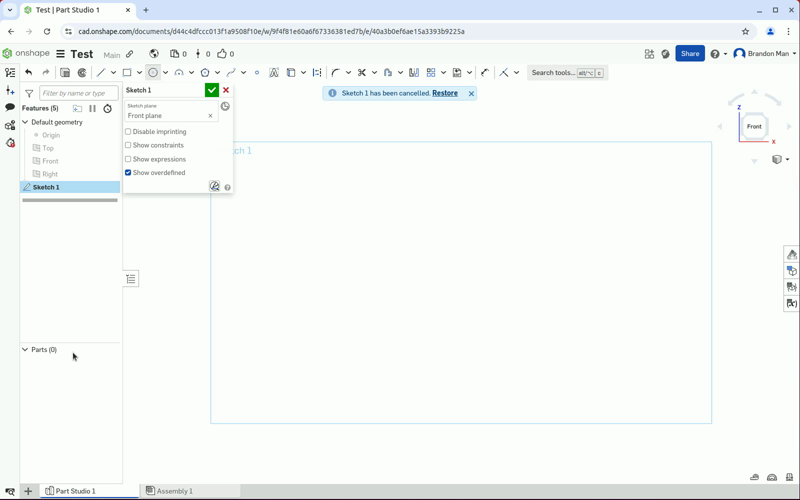
key_down(shift)
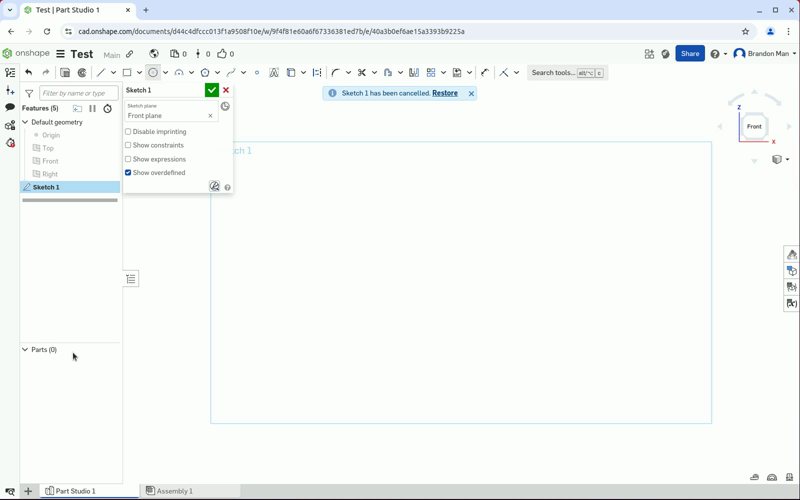
mouse_move(461, 282)
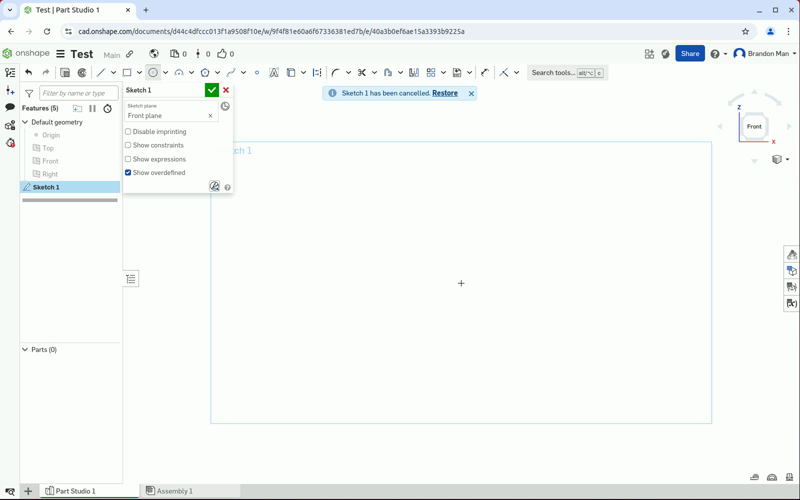
click(461, 282)
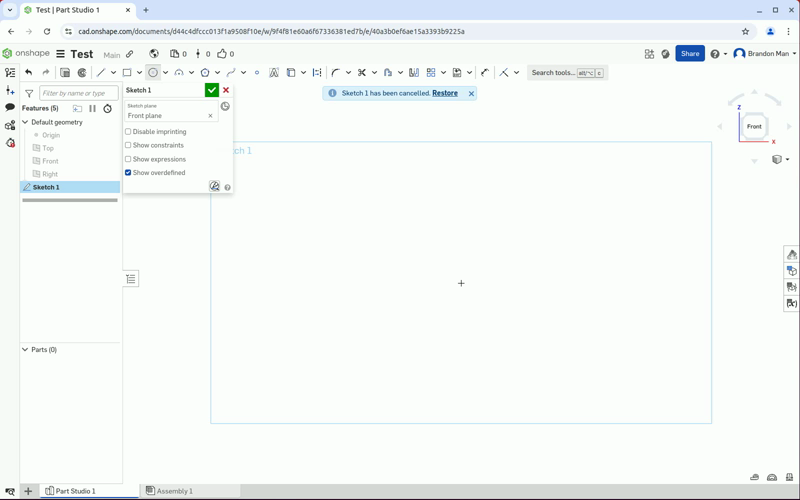
key_up(shift)
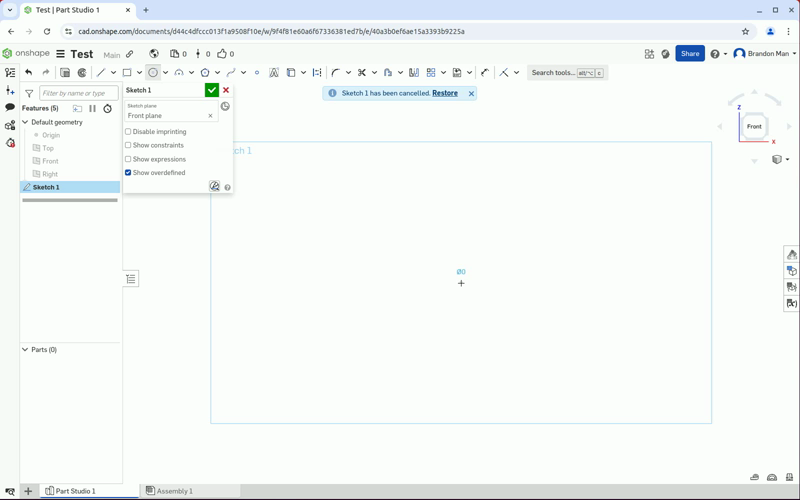
mouse_move(474, 282)
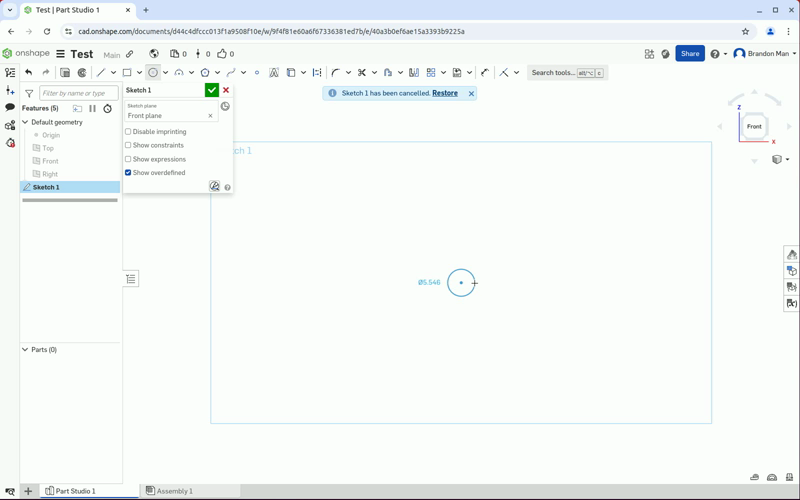
click(474, 282)
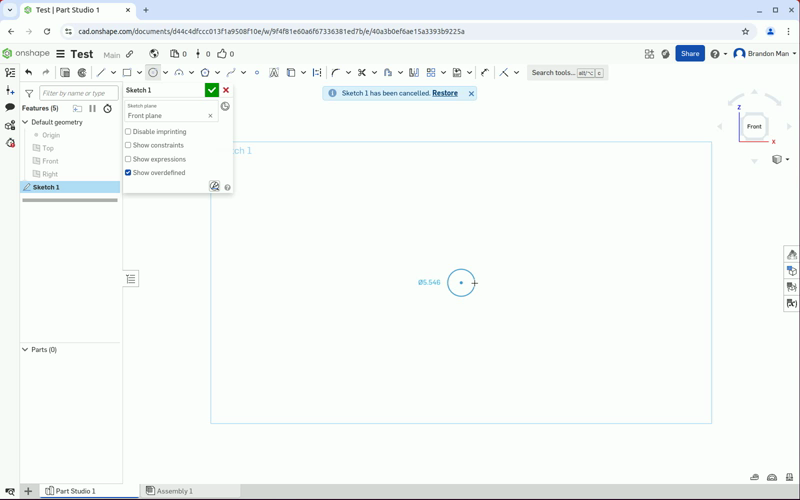
key(esc)
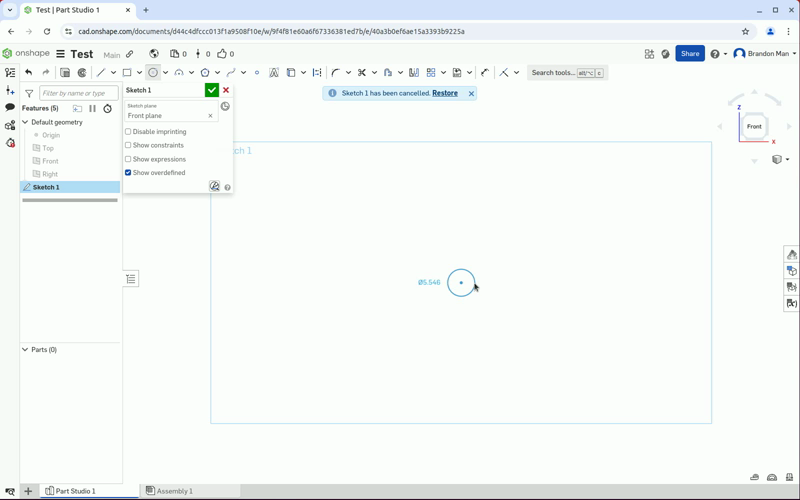
key(c)
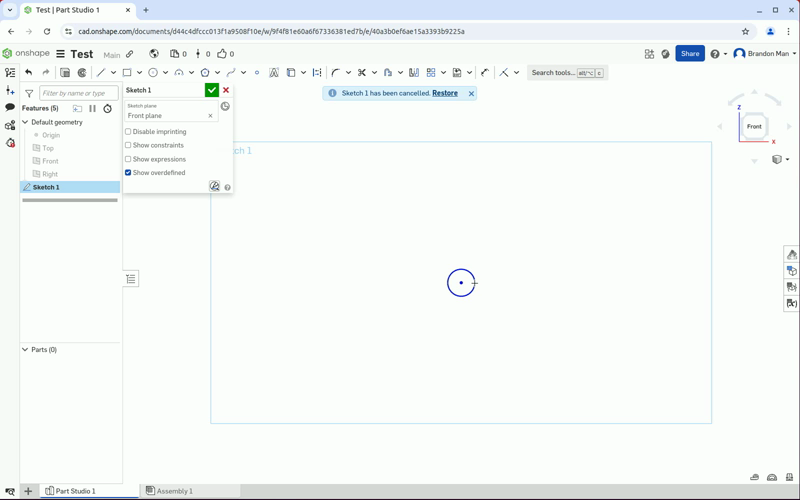
key_down(shift)
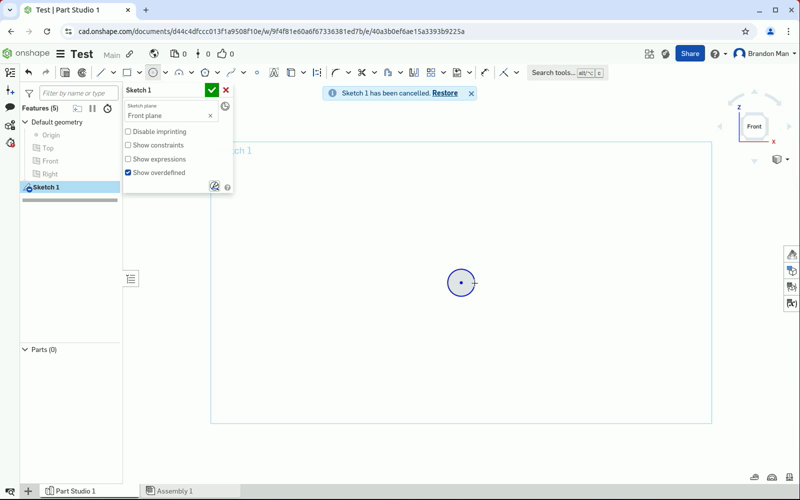
mouse_move(461, 282)
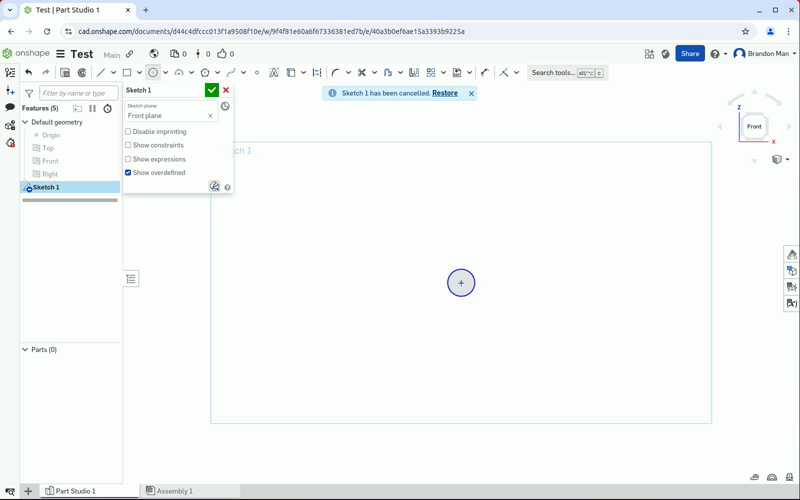
click(461, 282)
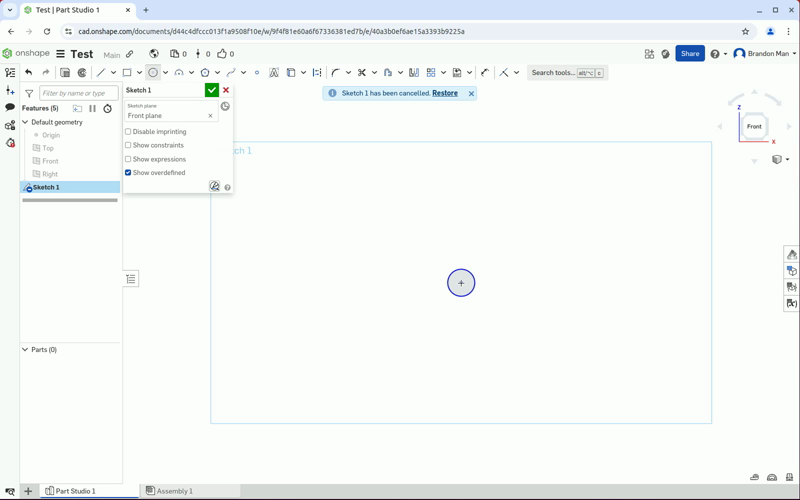
key_up(shift)
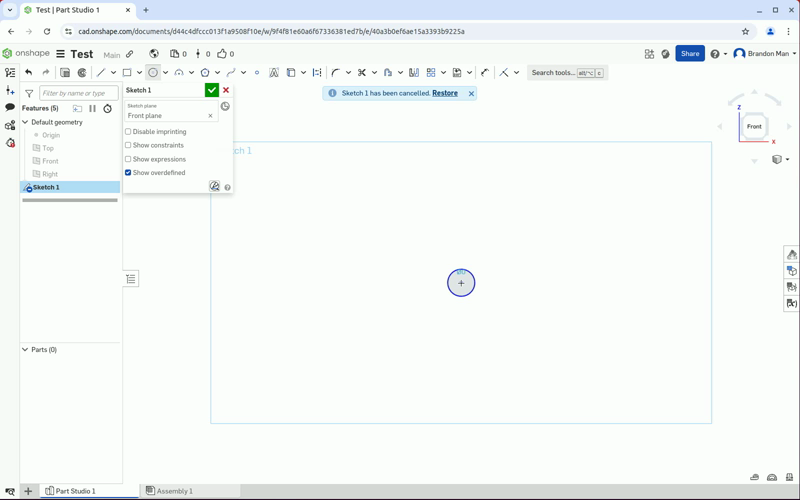
mouse_move(473, 282)
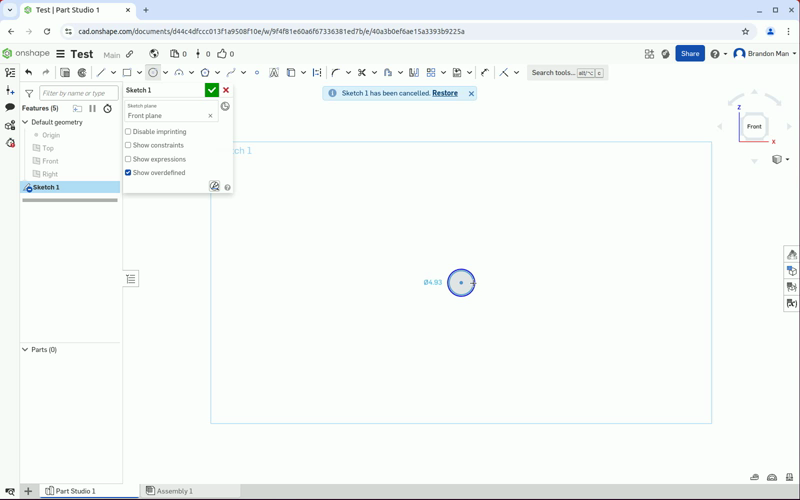
scroll(6)
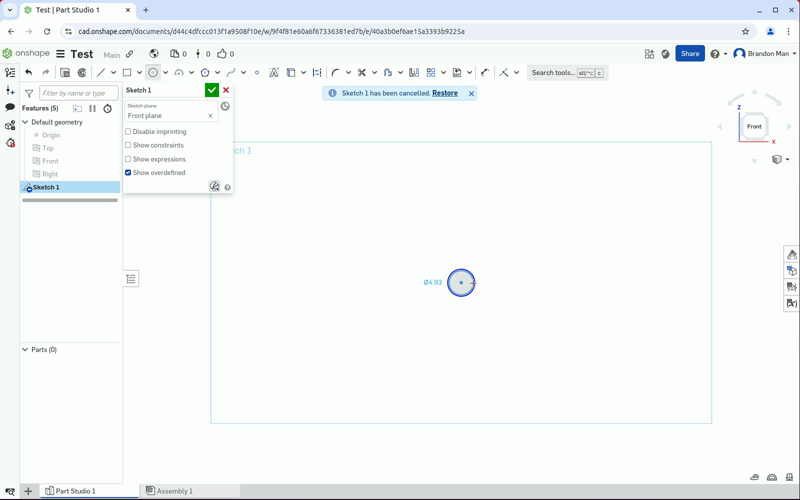
scroll(6)
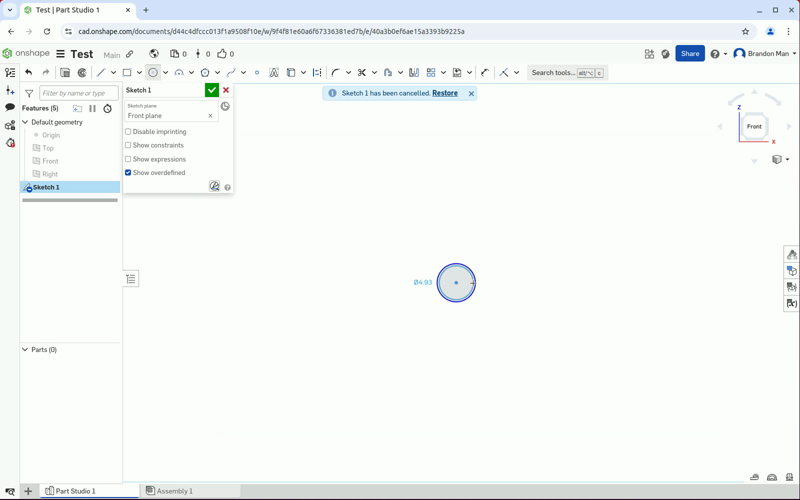
scroll(6)
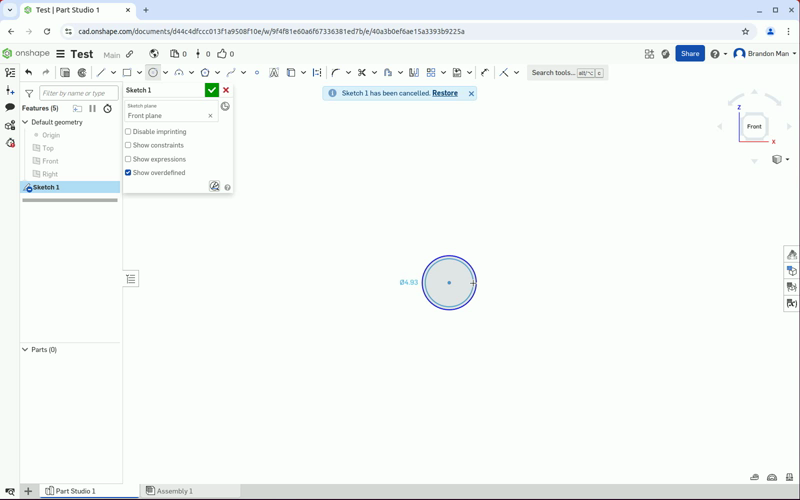
scroll(6)
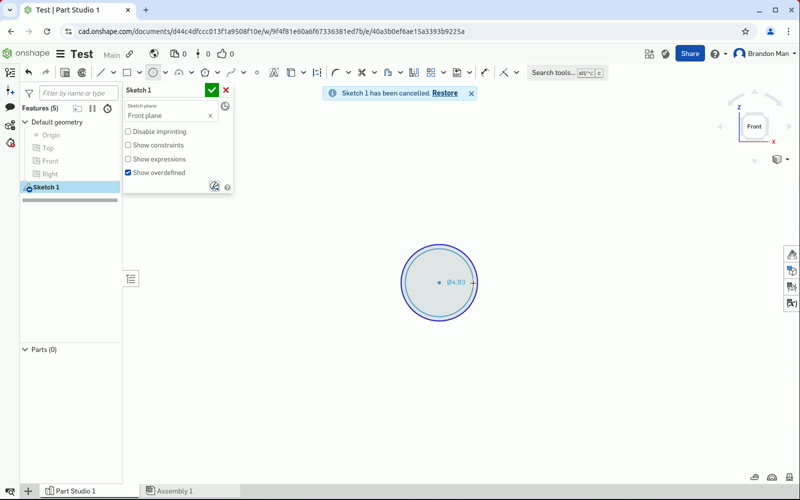
scroll(6)
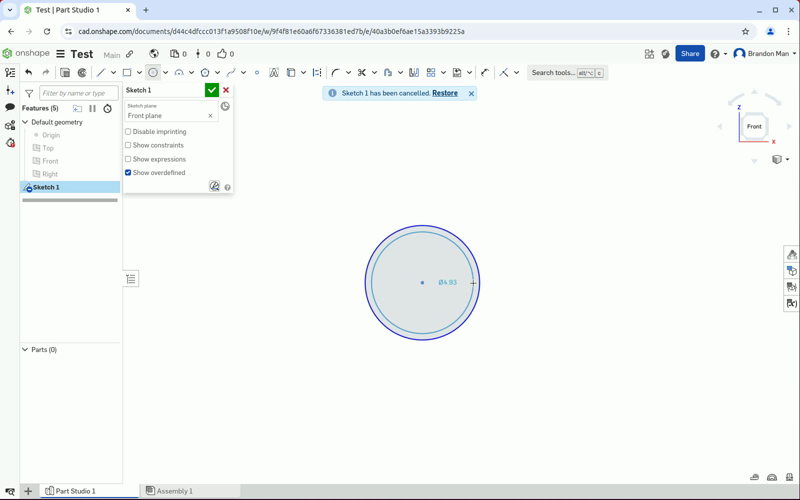
scroll(6)
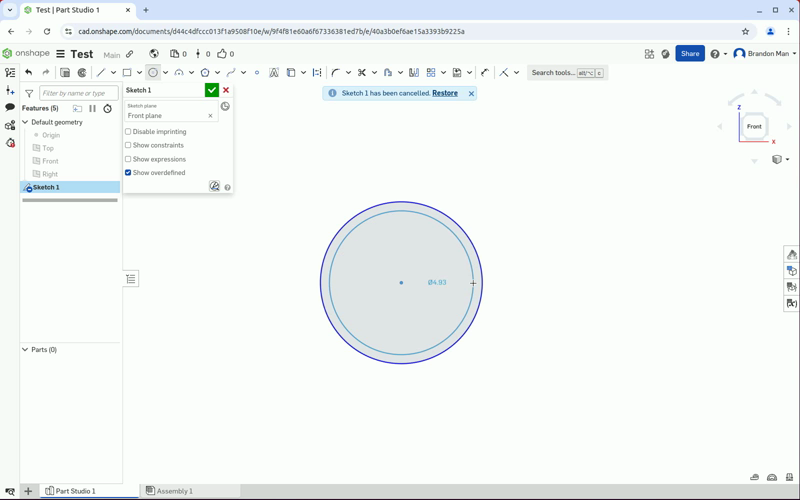
scroll(6)
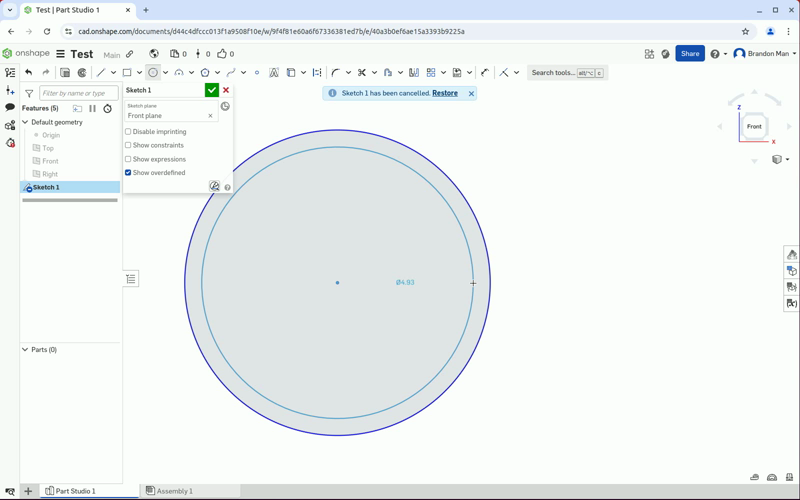
click(473, 282)
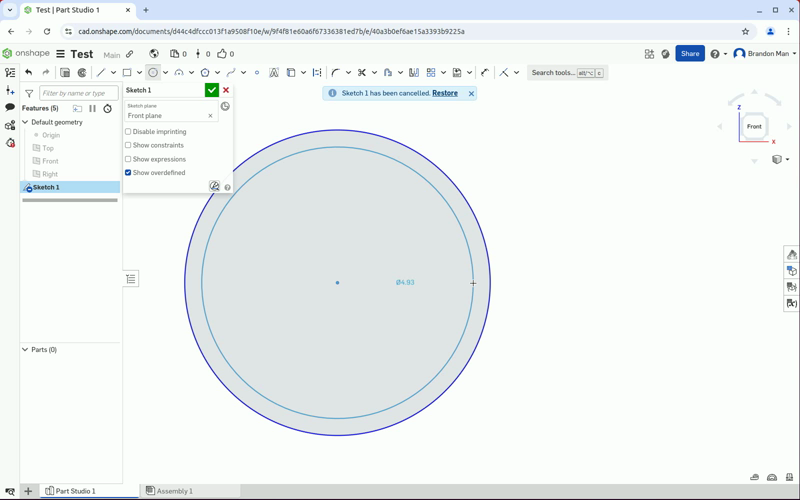
scroll(-6)
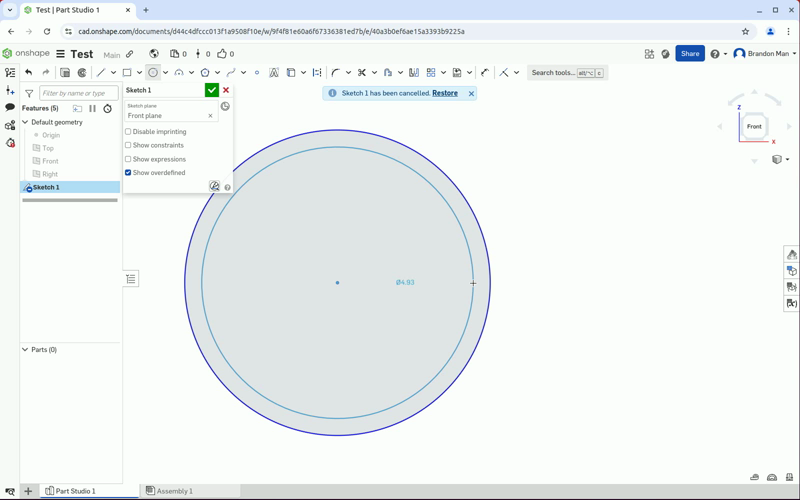
scroll(-6)
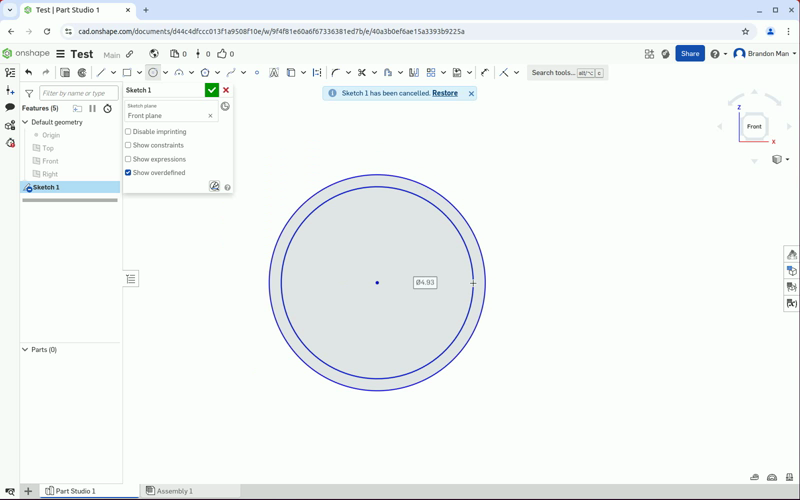
scroll(-6)
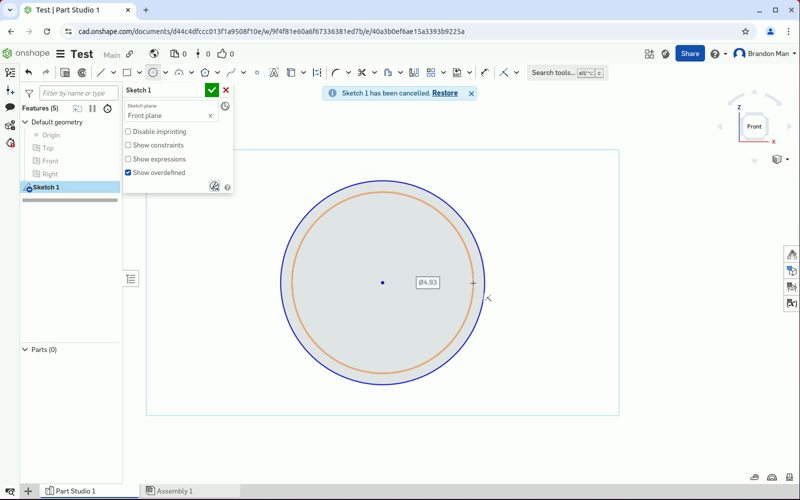
scroll(-6)
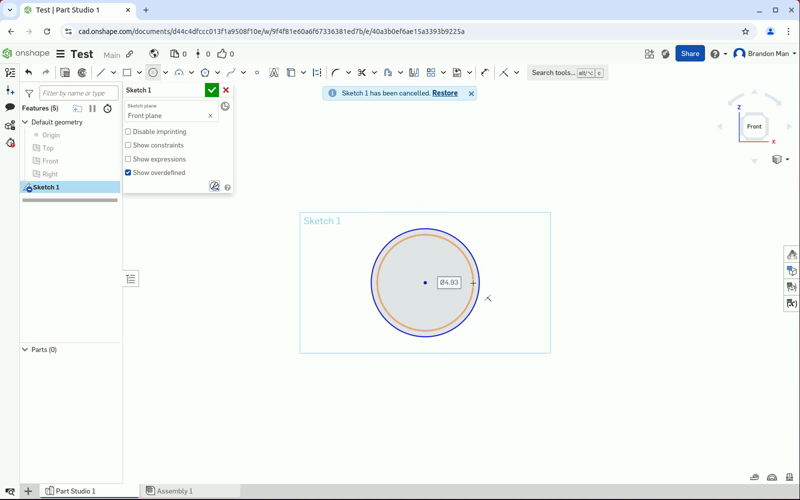
scroll(-6)
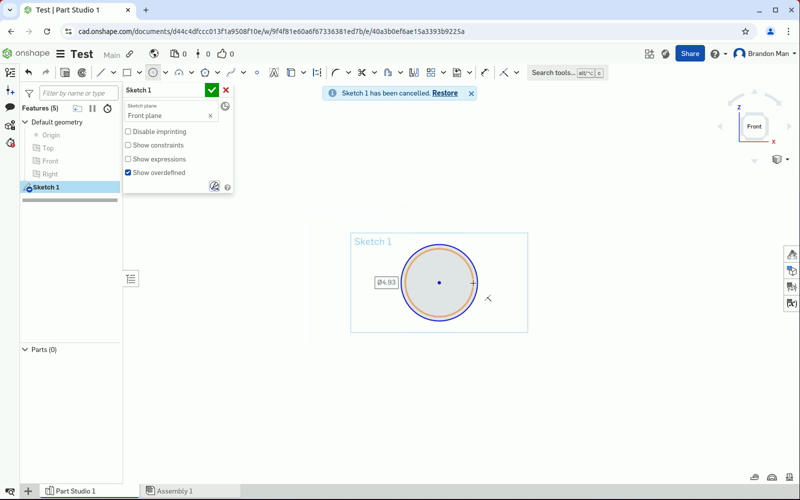
scroll(-6)
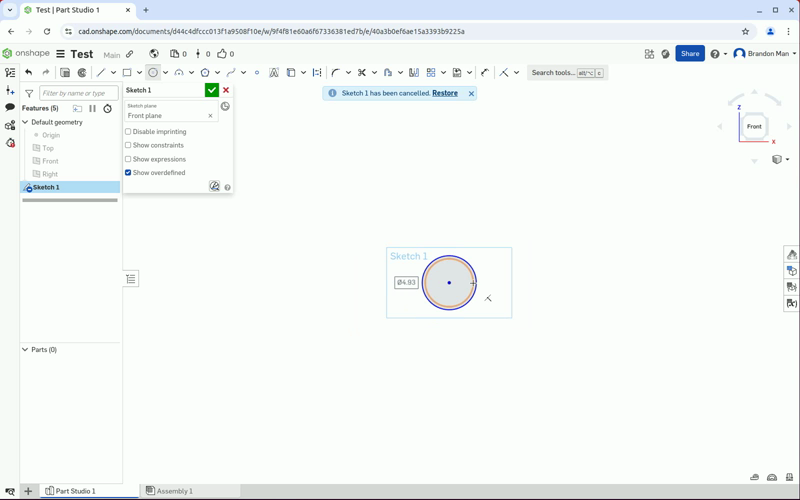
scroll(-6)
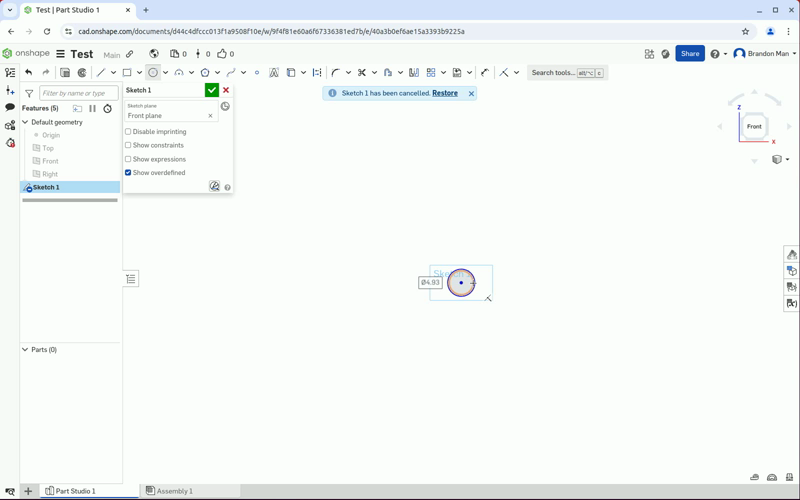
key(esc)
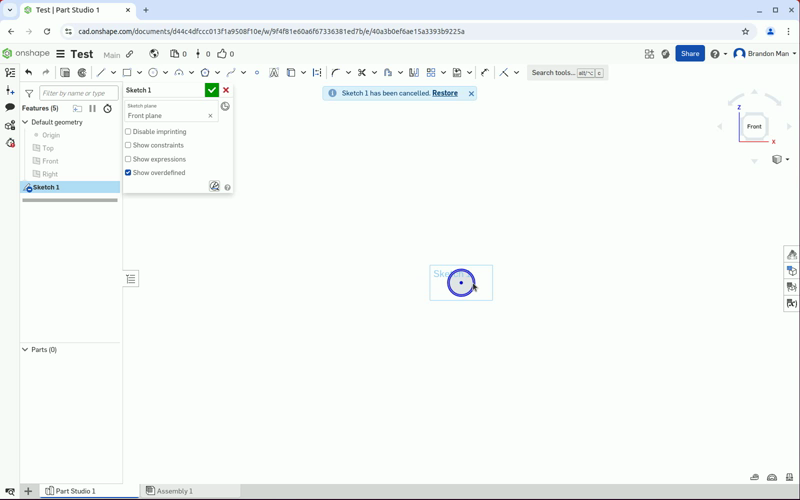
mouse_move(470, 292)
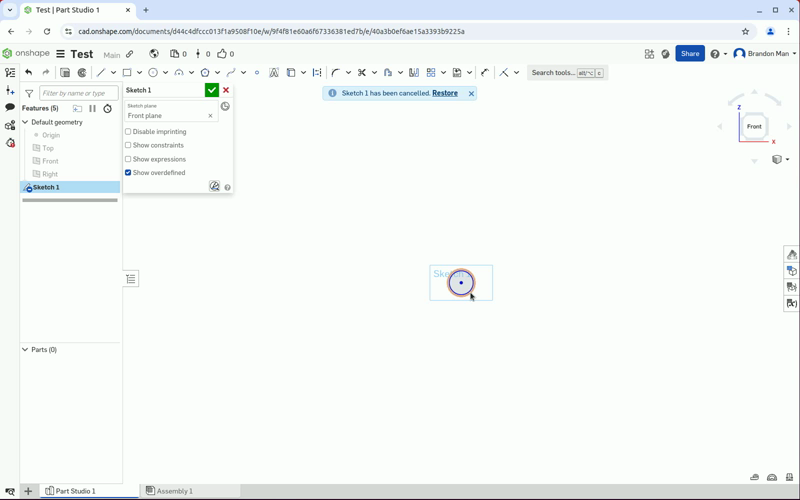
scroll(6)
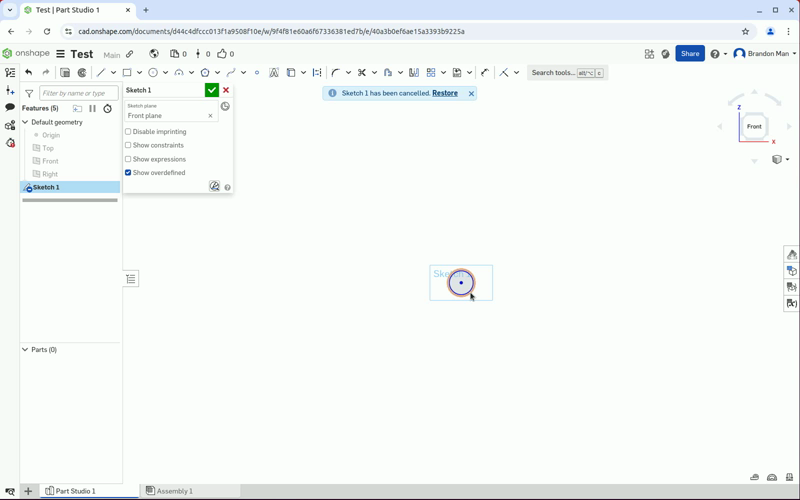
scroll(6)
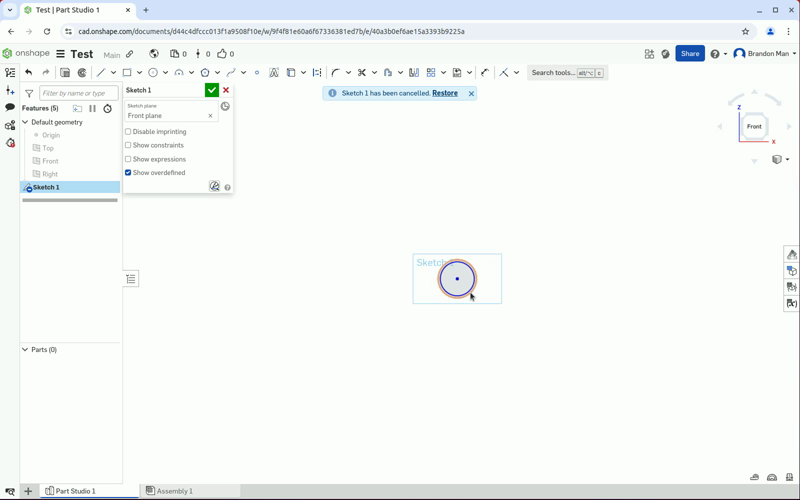
scroll(6)
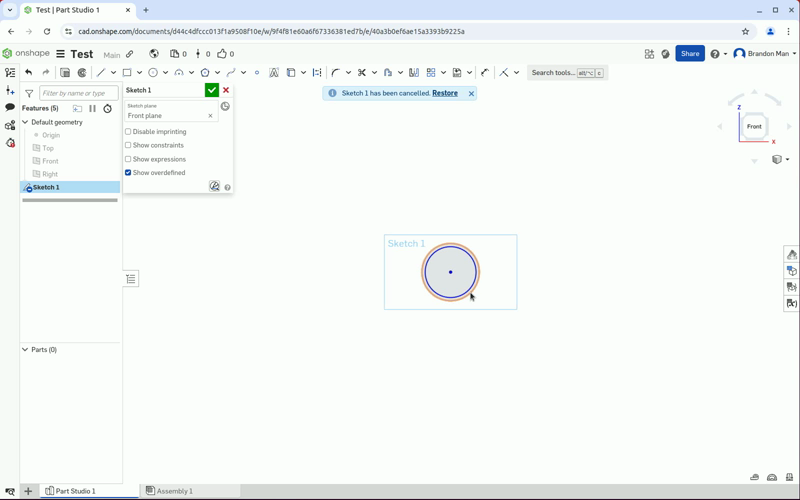
scroll(6)
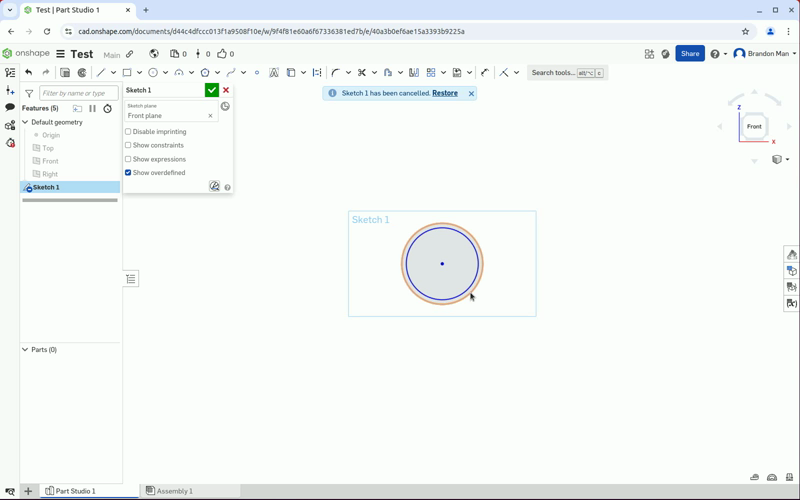
scroll(6)
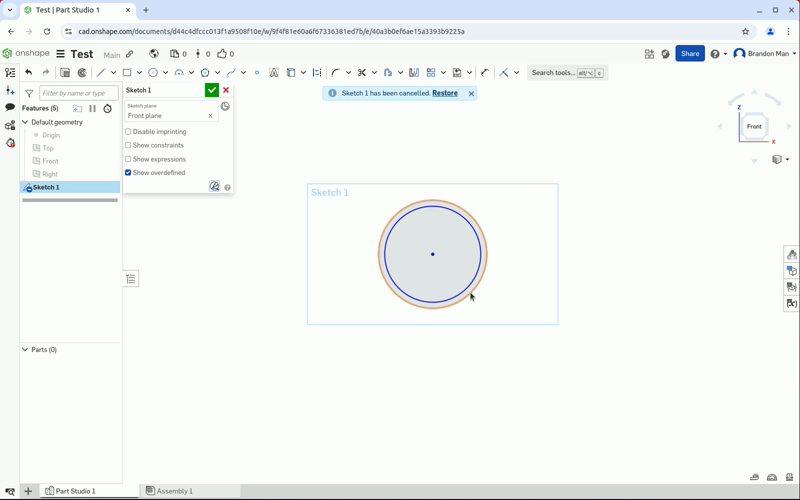
scroll(6)
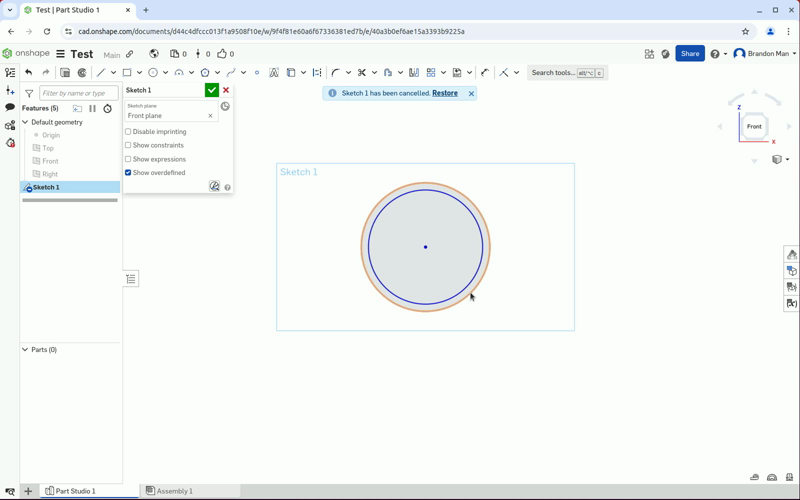
scroll(6)
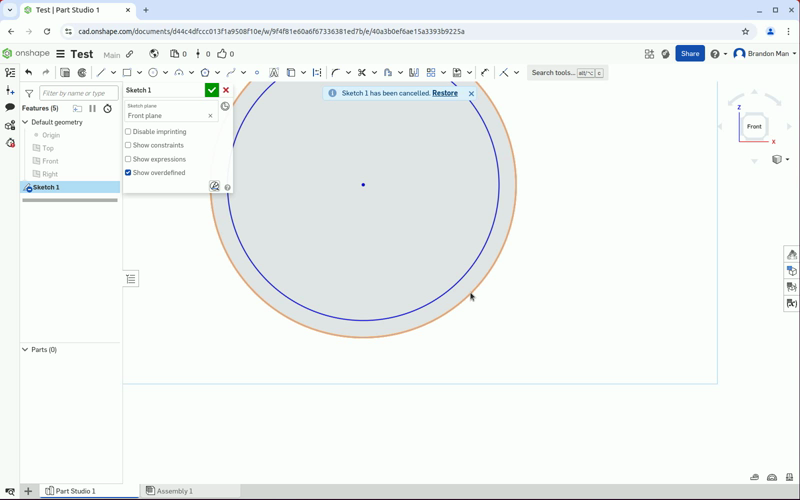
click(470, 292)
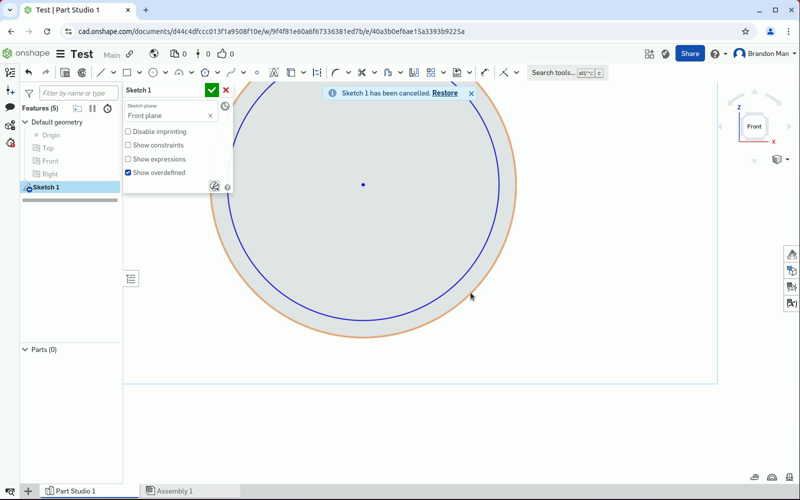
scroll(-6)
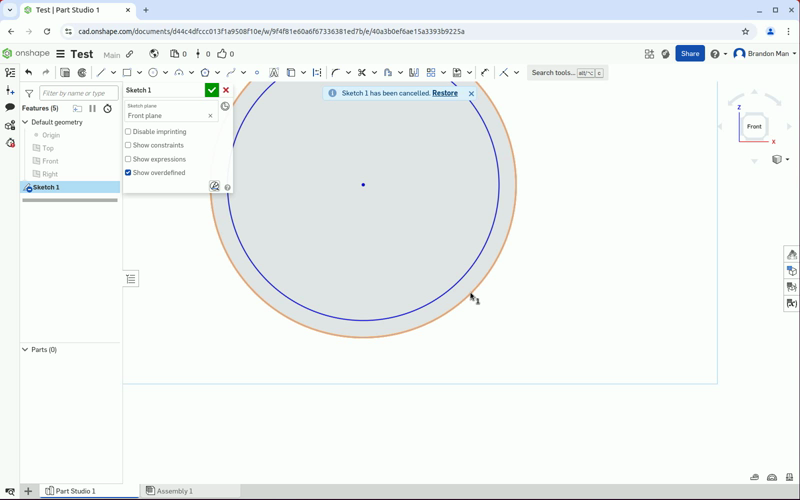
scroll(-6)
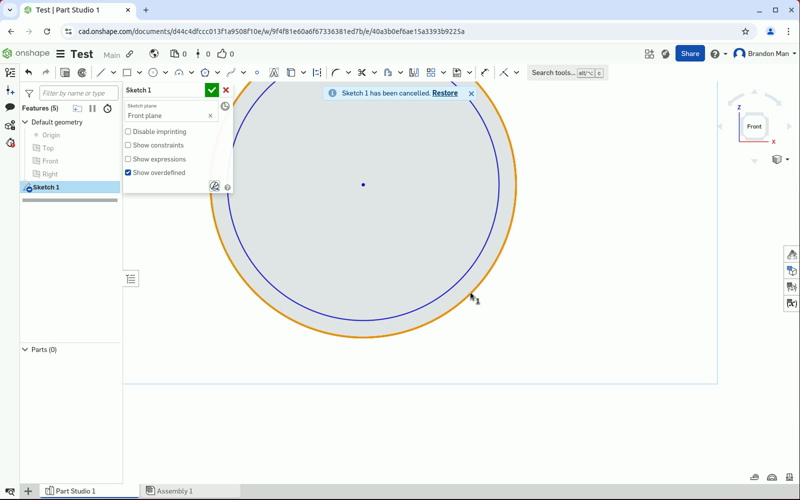
scroll(-6)
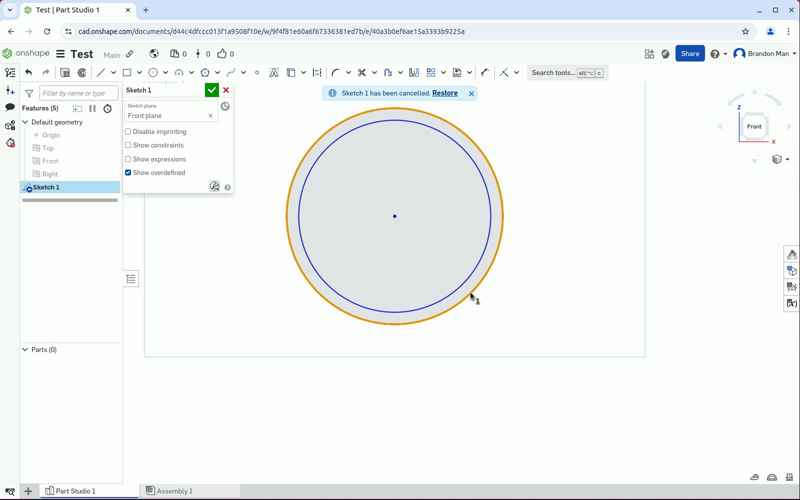
scroll(-6)
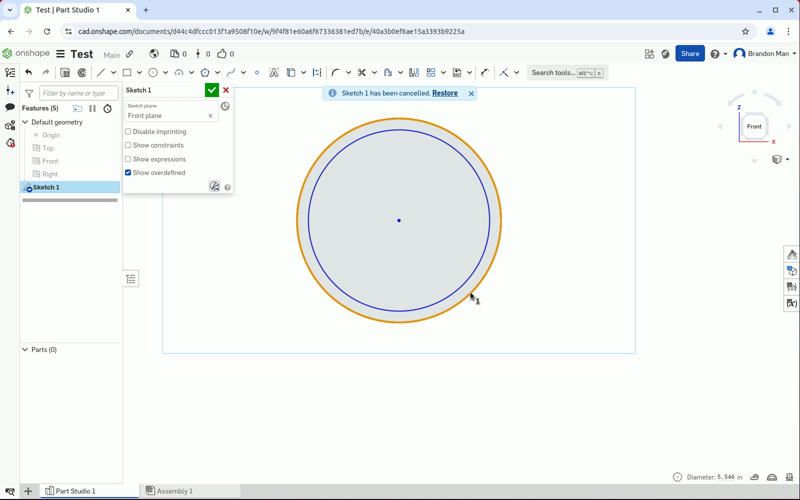
scroll(-6)
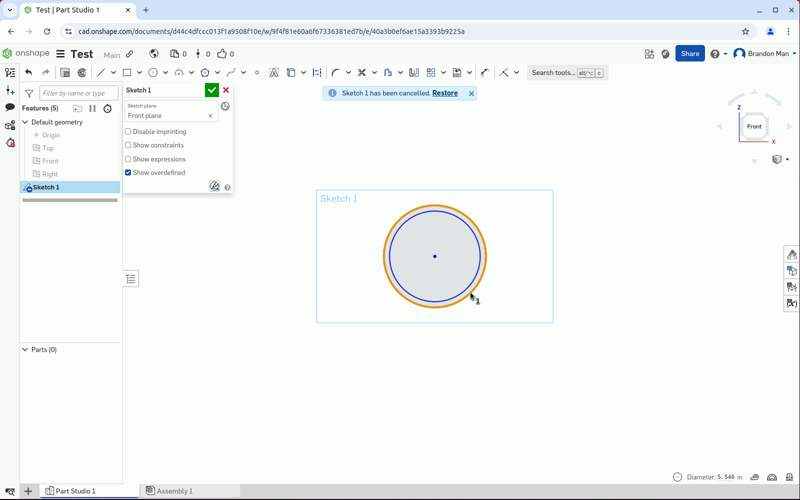
scroll(-6)
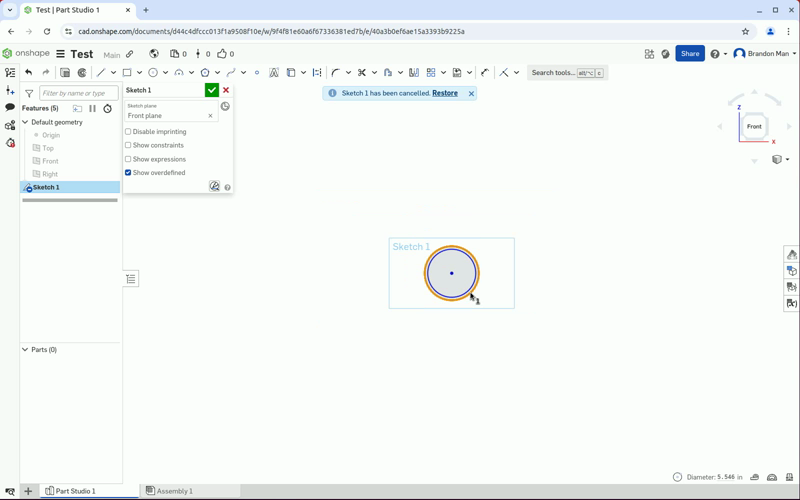
scroll(-6)
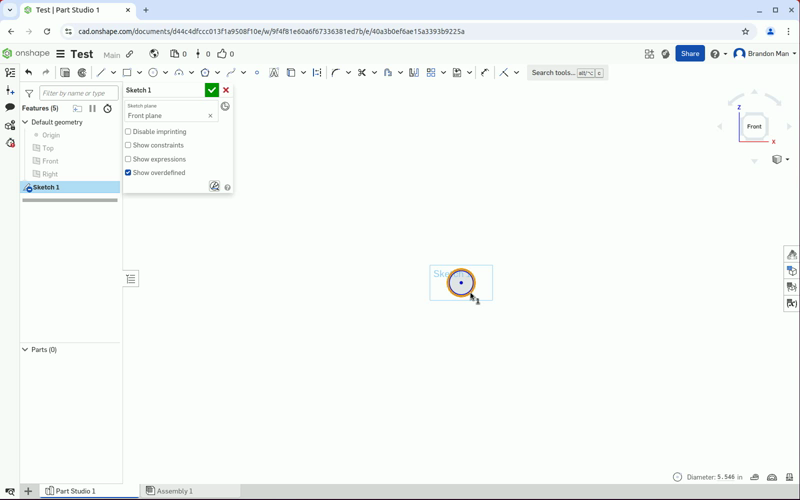
mouse_move(73, 352)
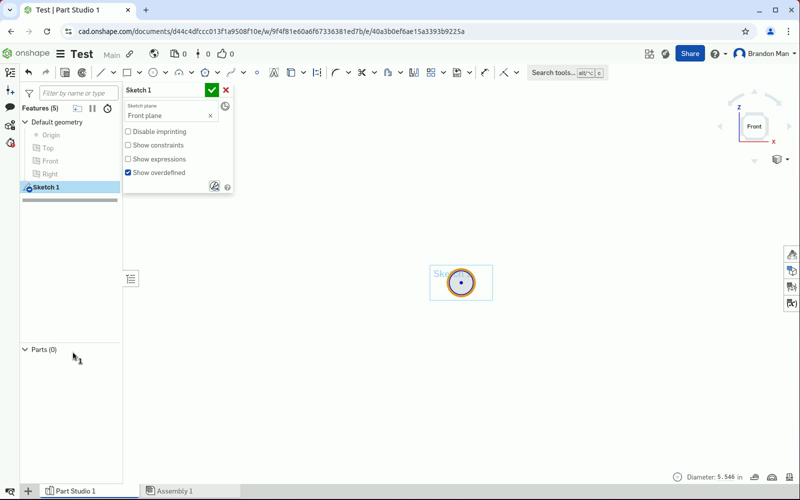
key(shift+y)
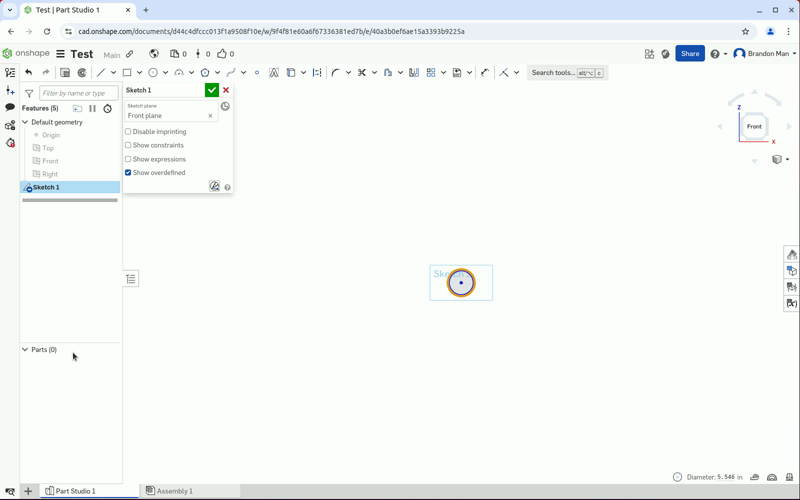
key(shift+e)
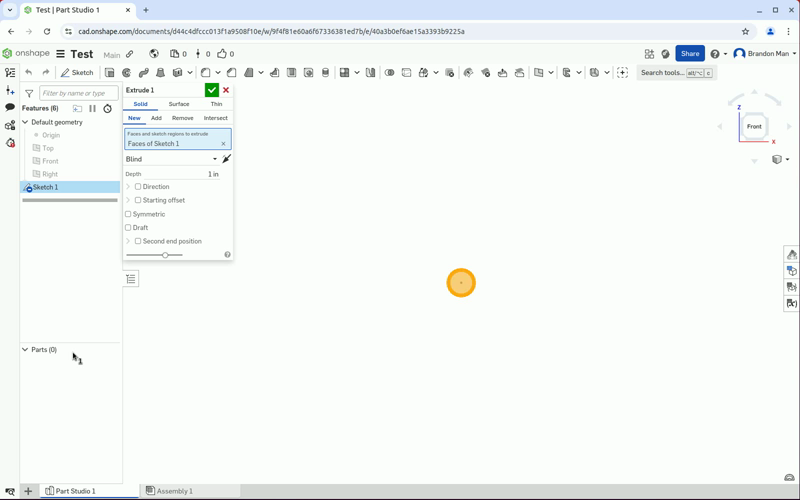
mouse_move(143, 106)
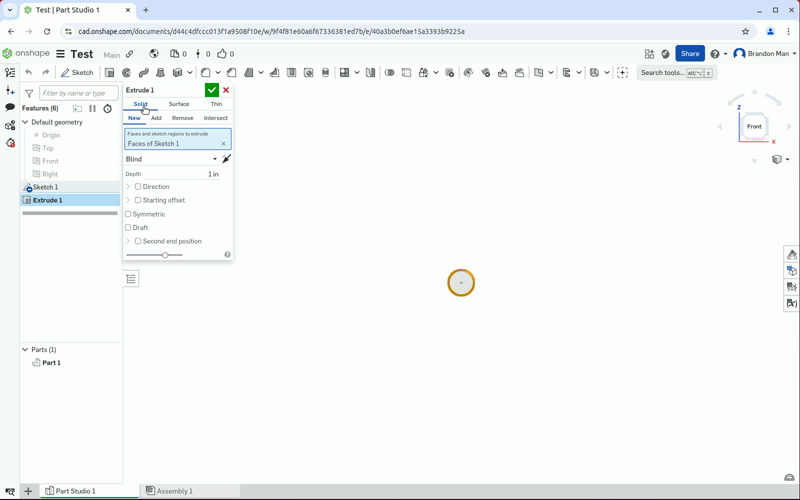
click(143, 106)
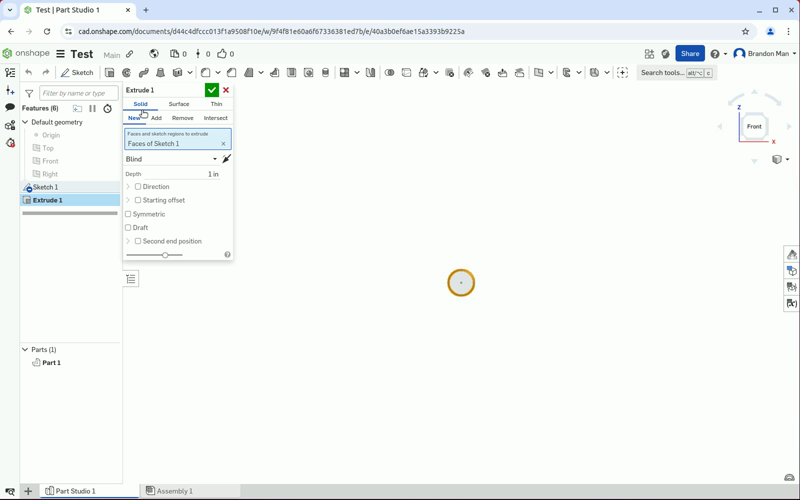
mouse_move(137, 120)
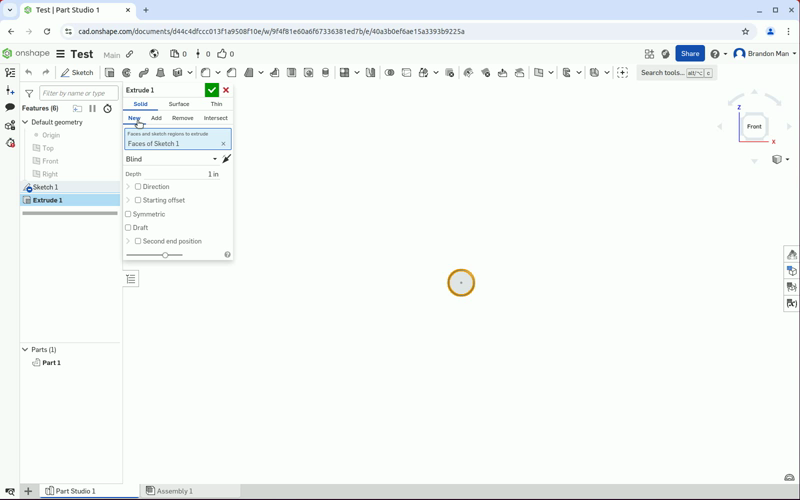
click(137, 120)
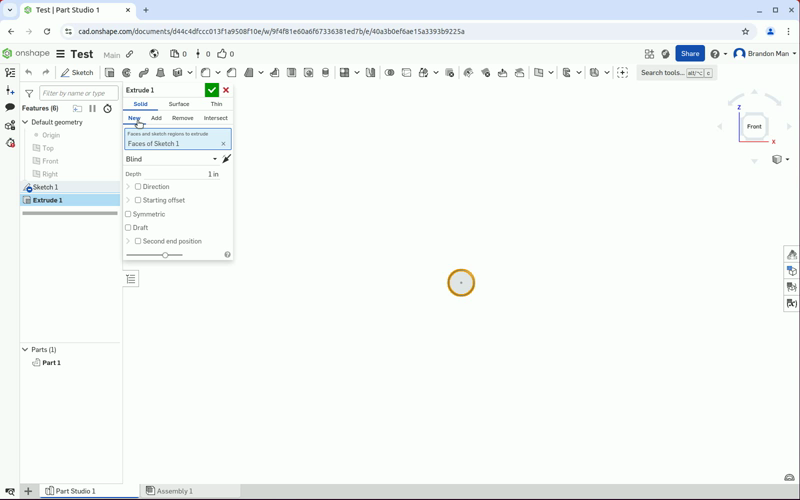
key(tab, 4)
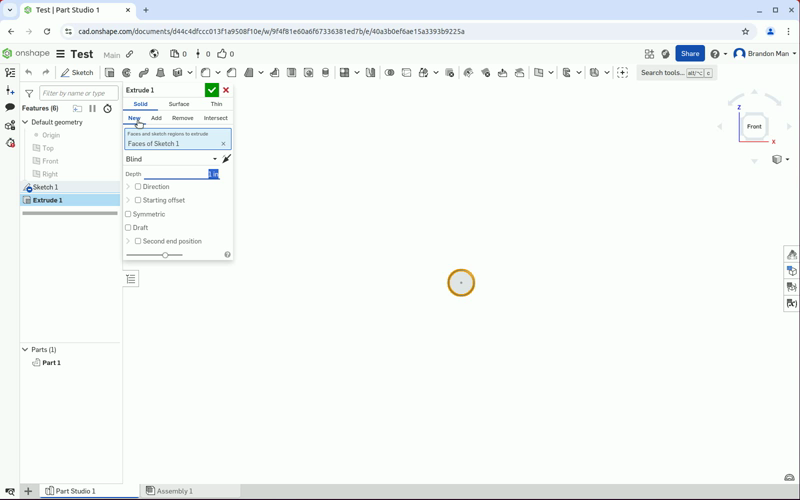
text(11.795)
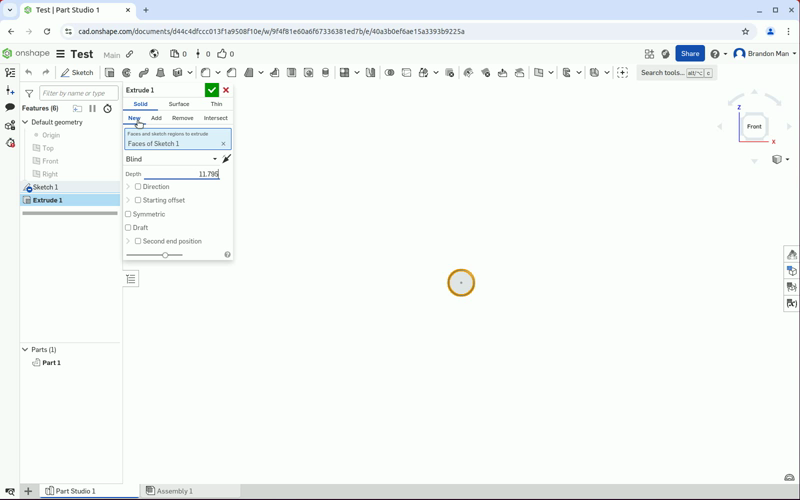
key(enter)
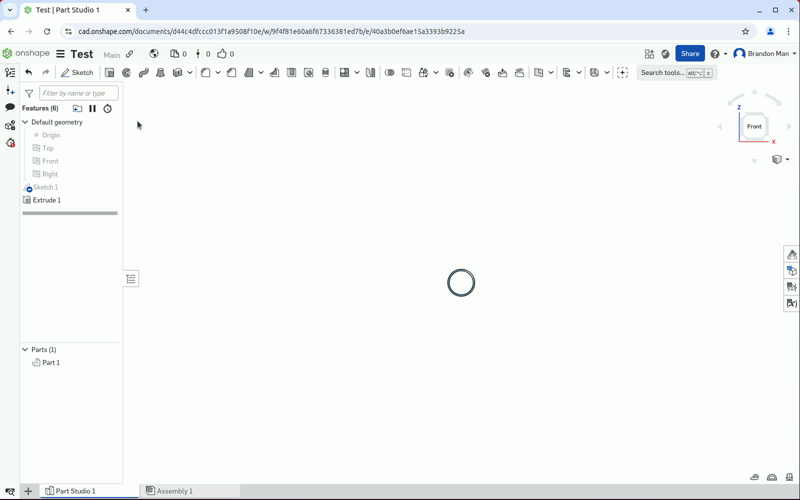
key(shift+h)
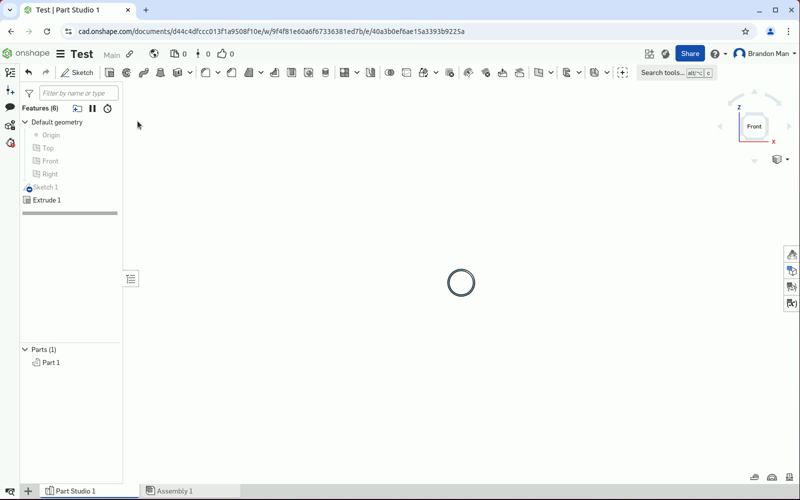
key(shift+h)
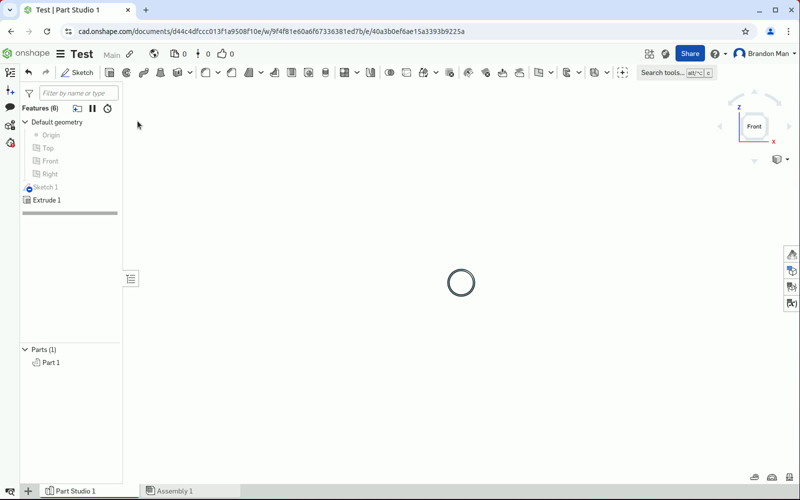
mouse_move(73, 189)
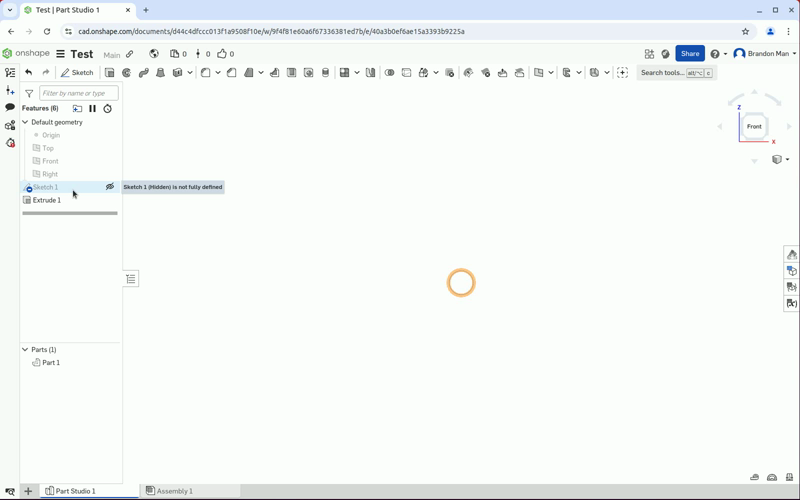
click(73, 189)
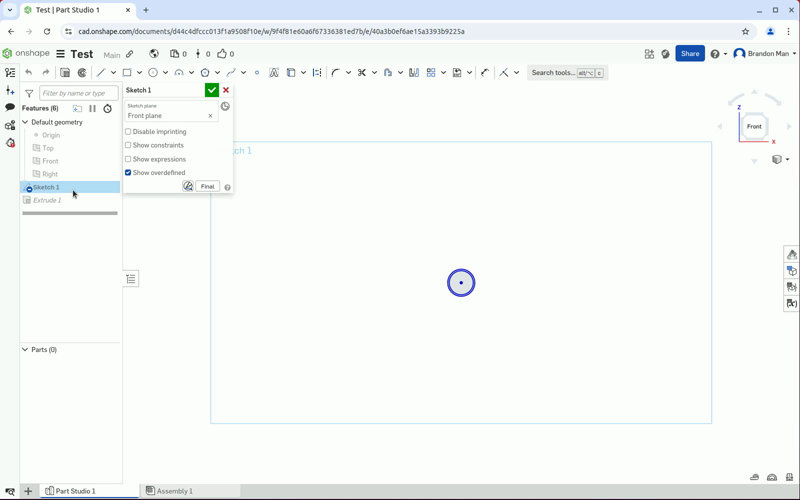
mouse_move(229, 92)
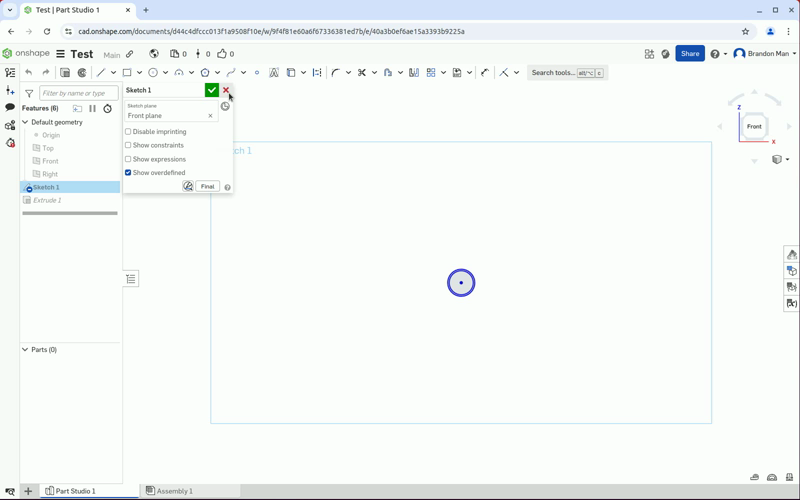
click(229, 92)
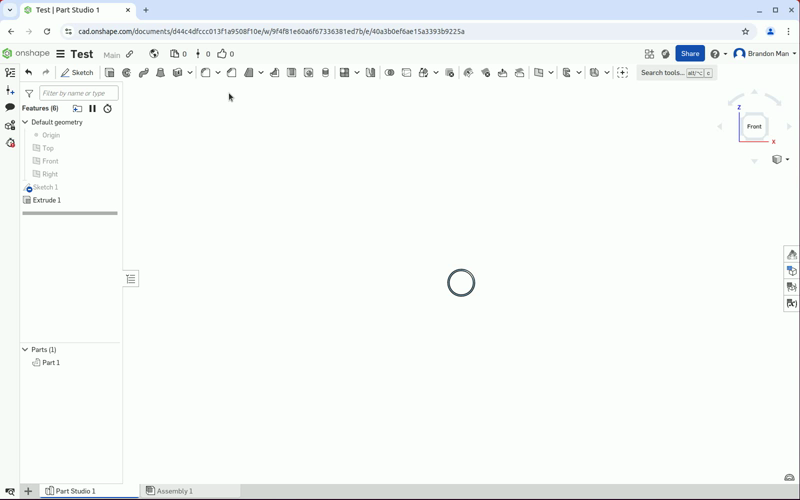
mouse_move(73, 352)
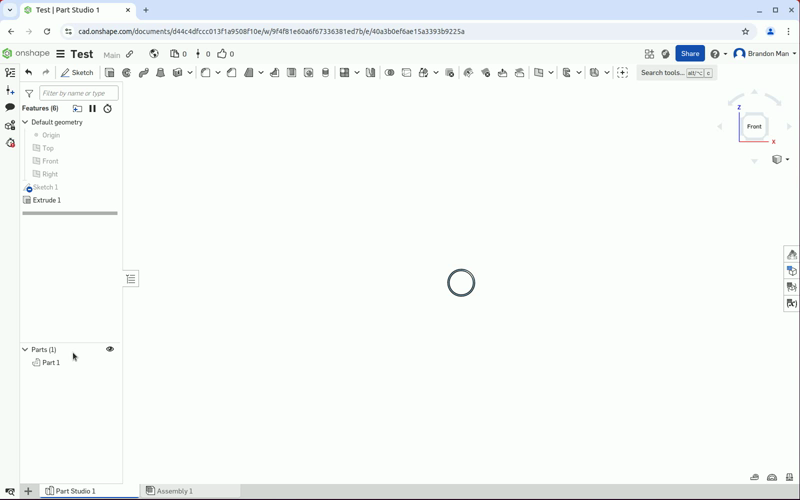
key(y)
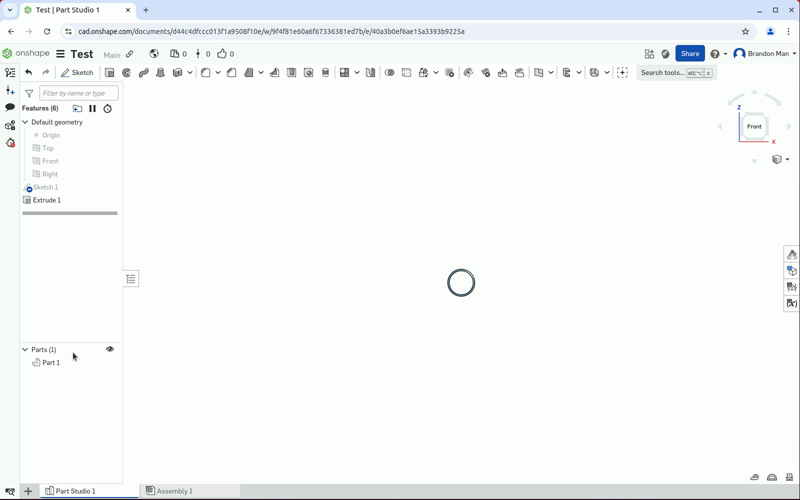
key(shift+p)
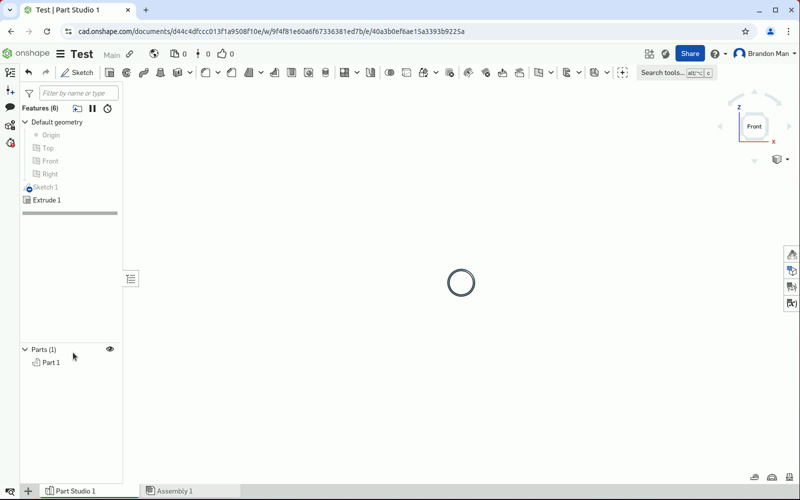
key(space)
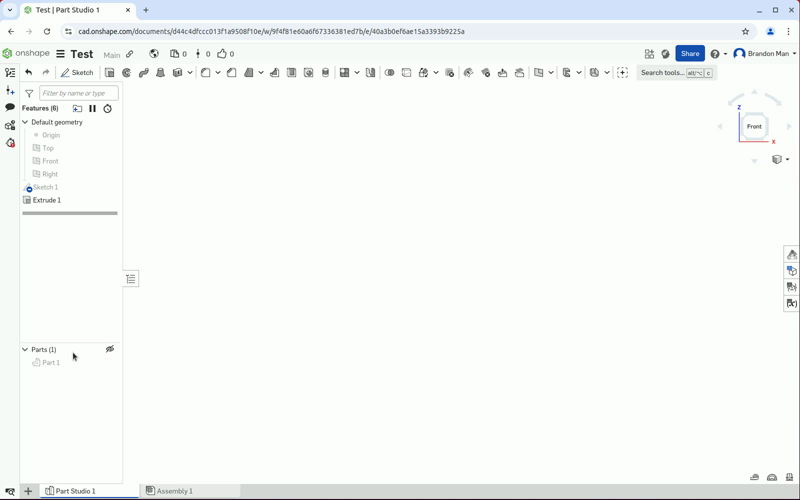
key_down(shift)
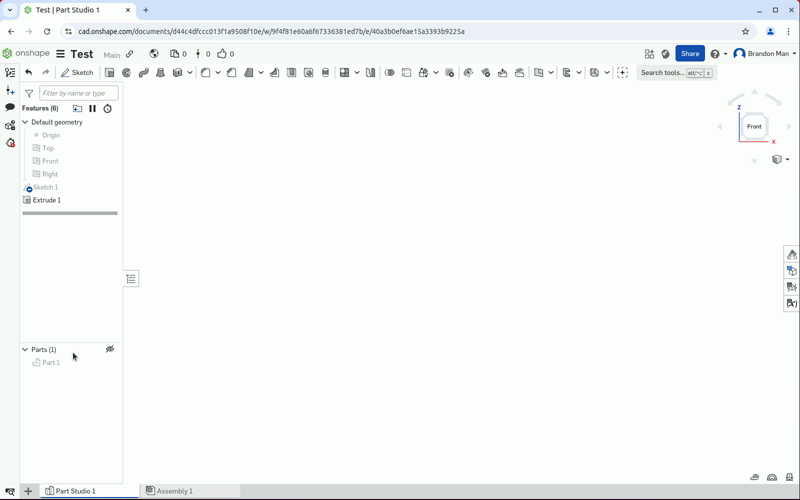
key(left)
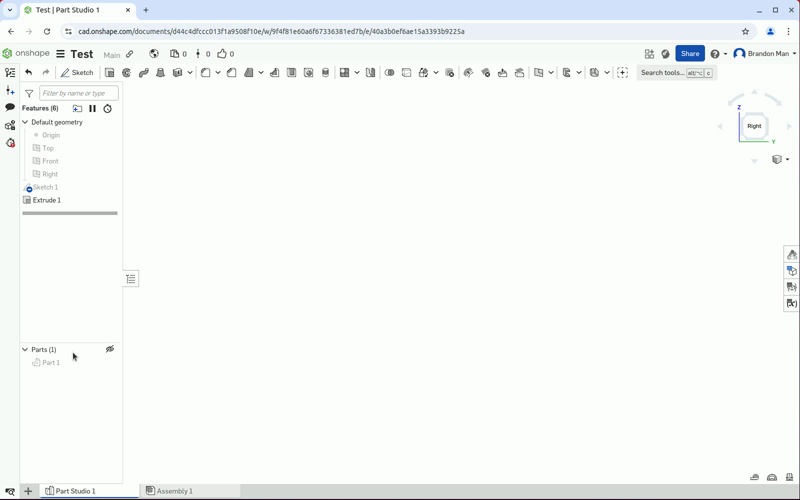
key_up(shift)
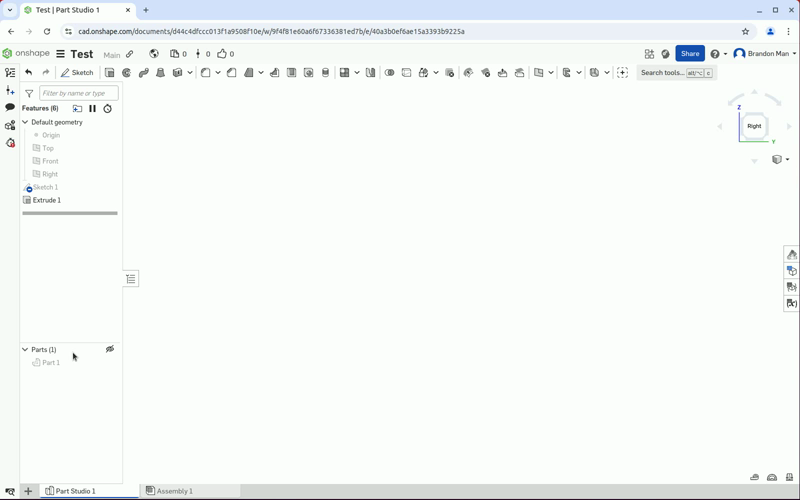
mouse_move(73, 352)
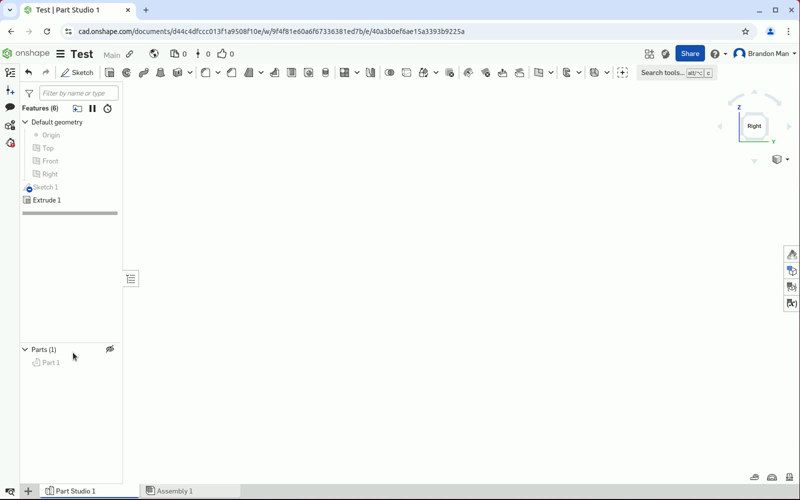
key(shift+y)
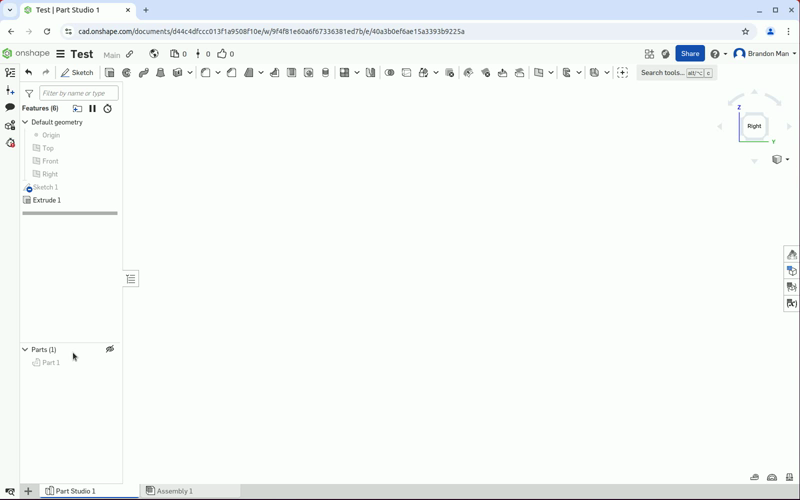
key(shift+s)
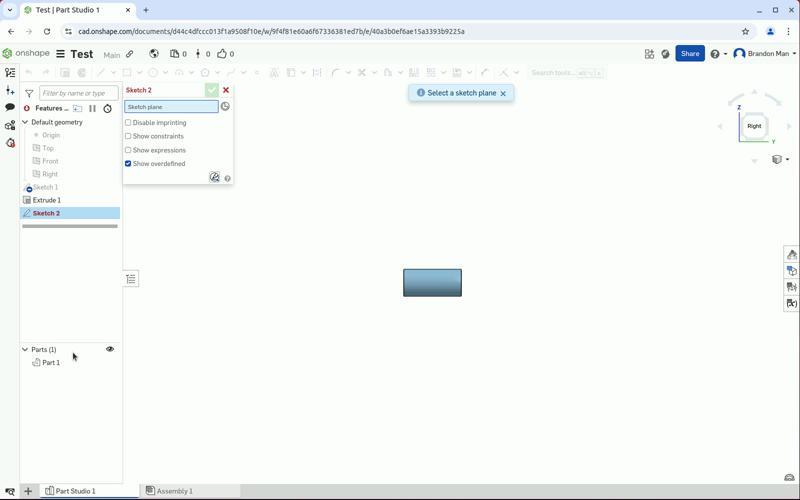
mouse_move(73, 176)
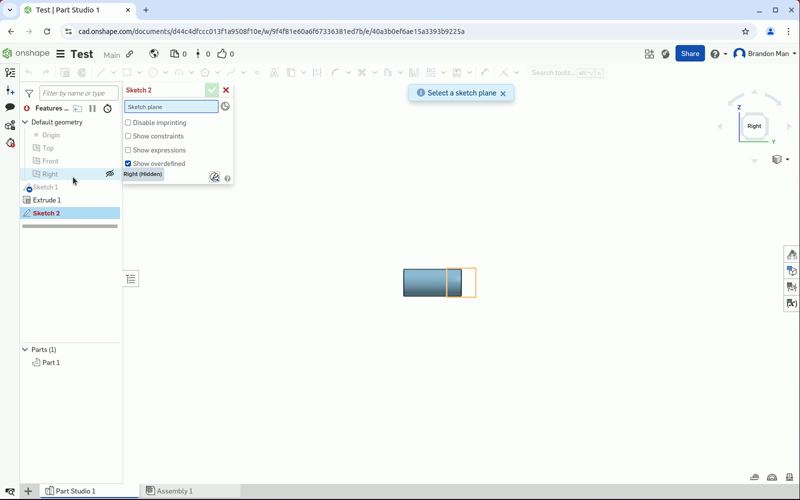
click(73, 176)
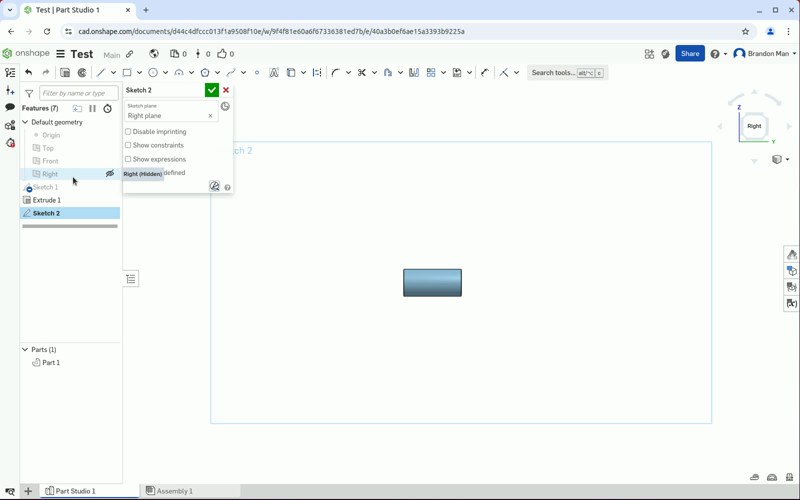
mouse_move(73, 352)
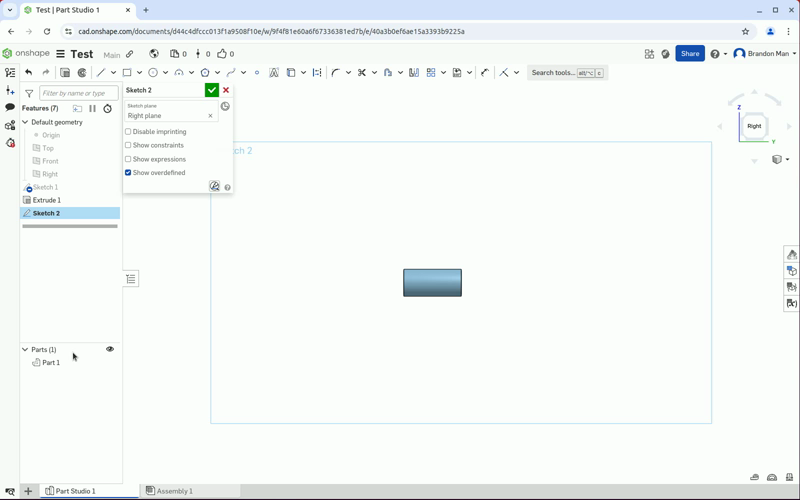
key(y)
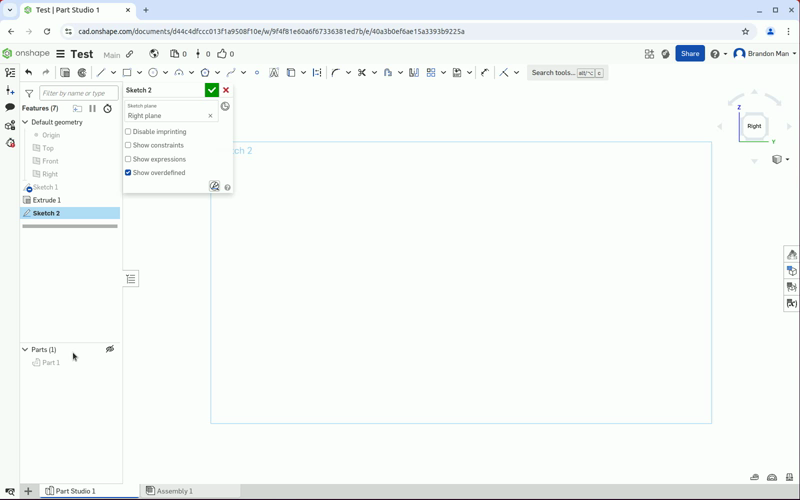
key(c)
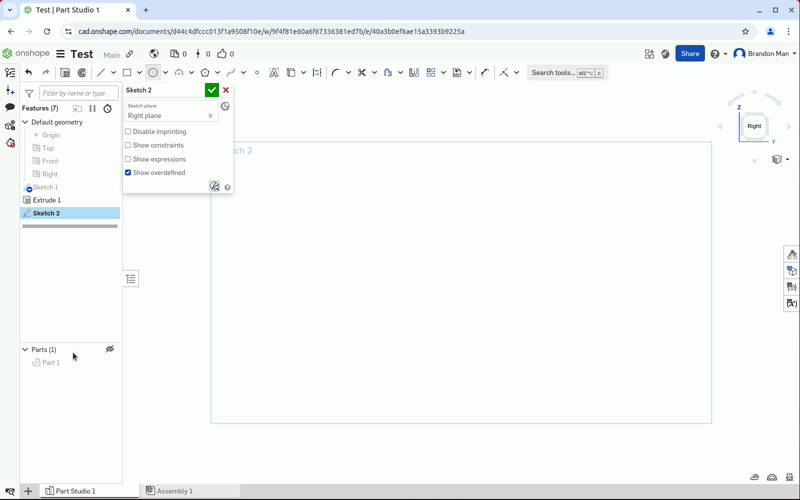
key_down(shift)
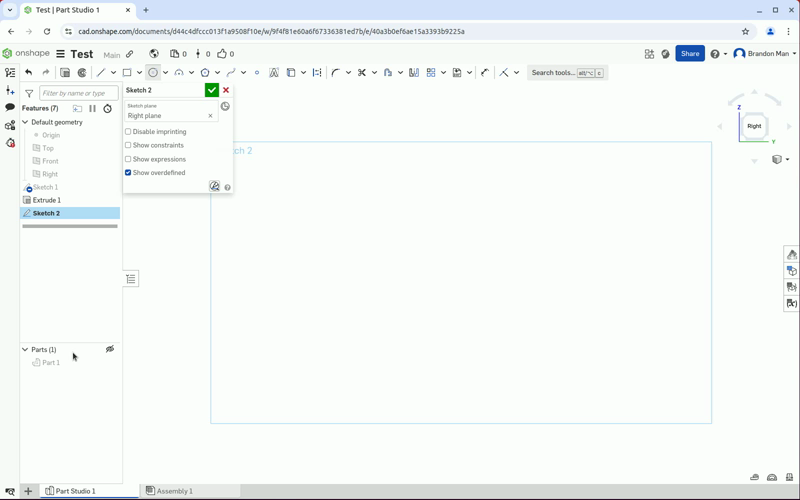
mouse_move(431, 282)
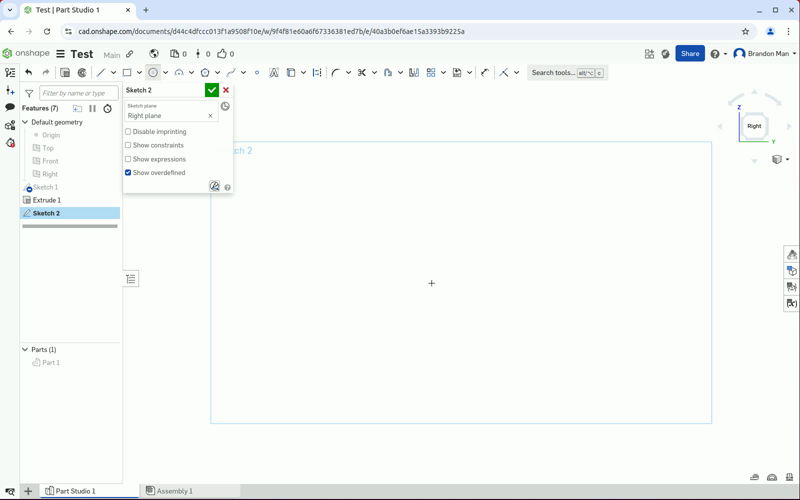
click(431, 282)
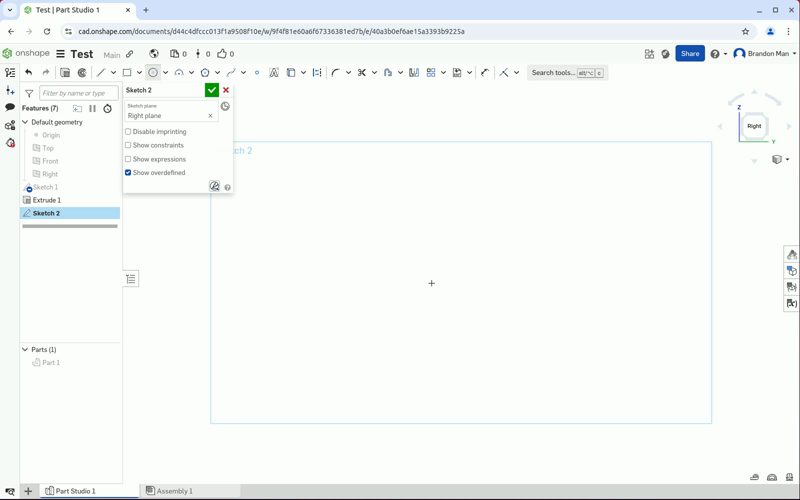
key_up(shift)
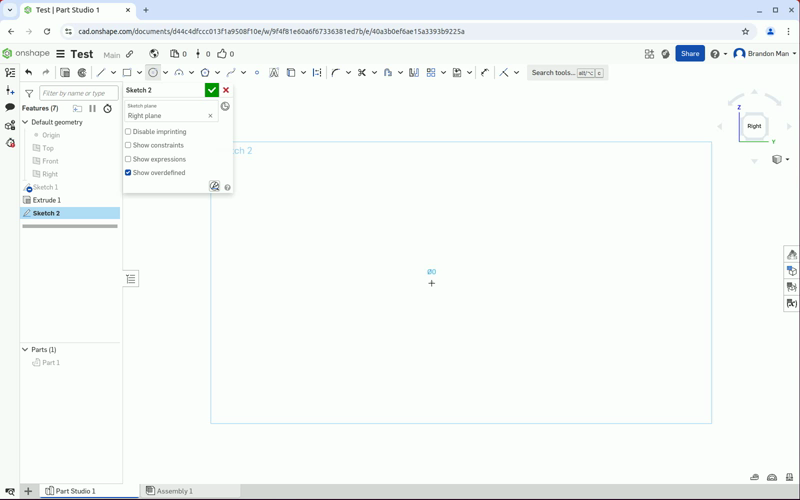
mouse_move(445, 282)
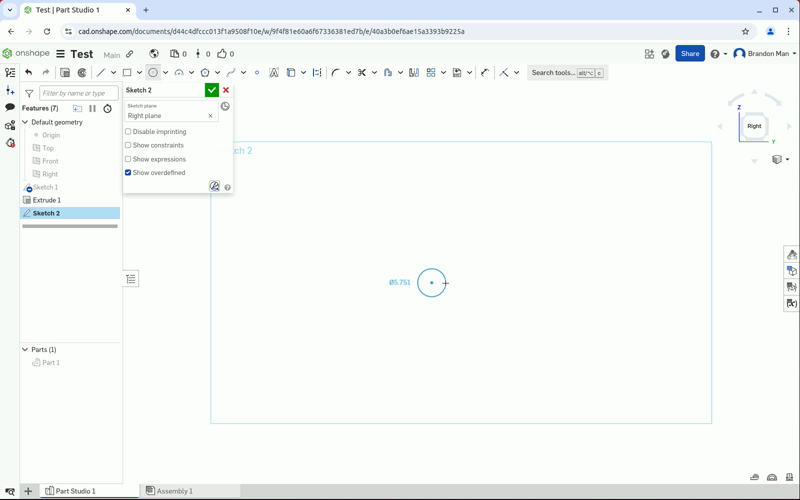
click(445, 282)
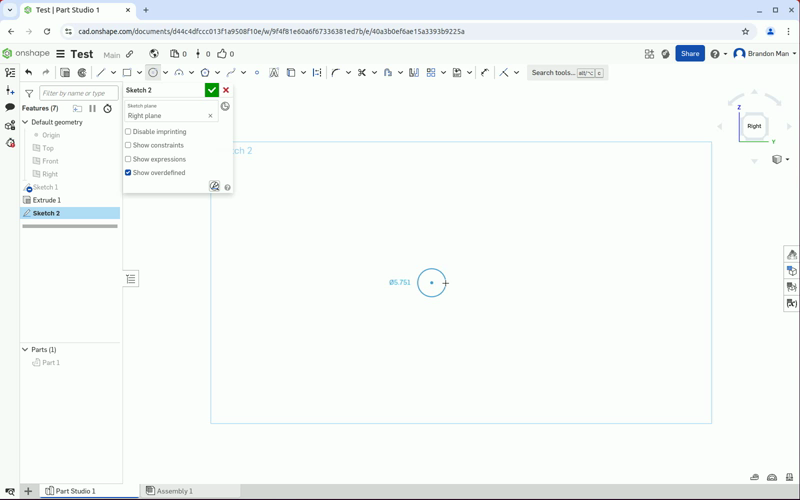
key(esc)
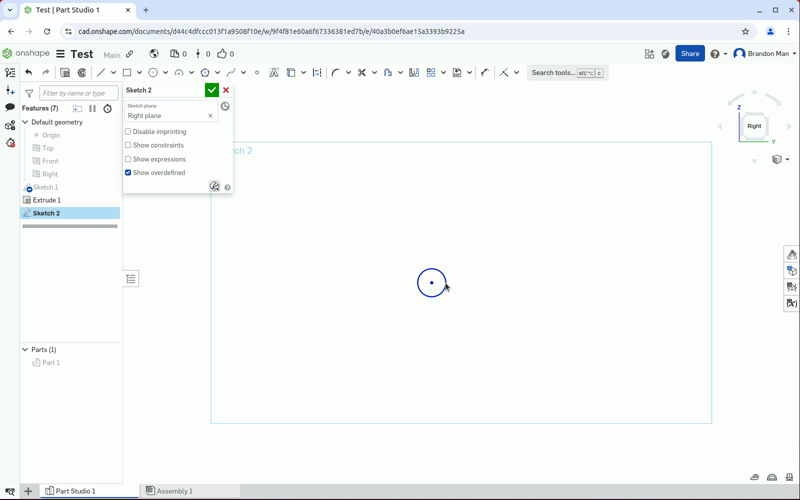
key(c)
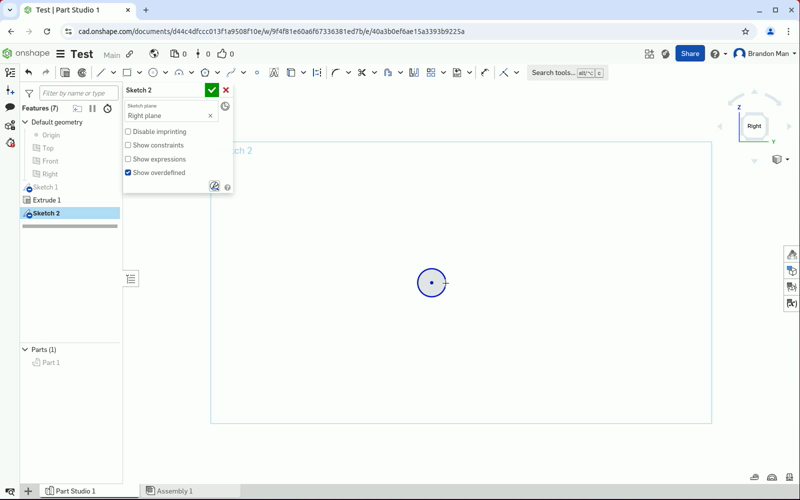
key_down(shift)
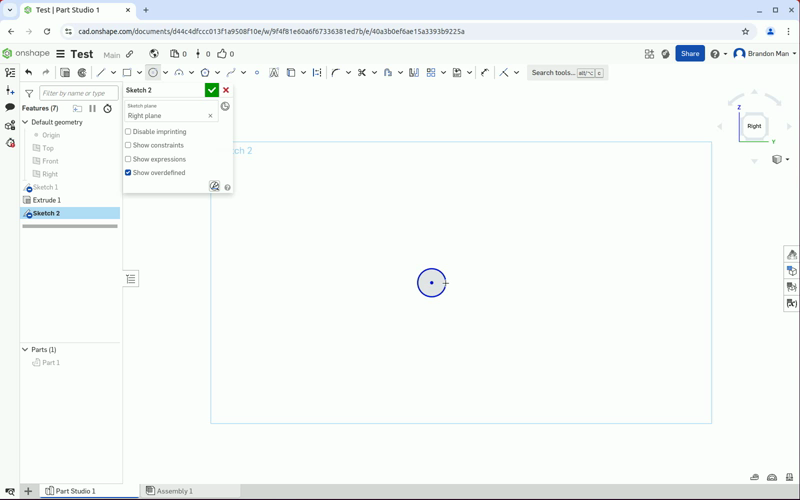
mouse_move(431, 282)
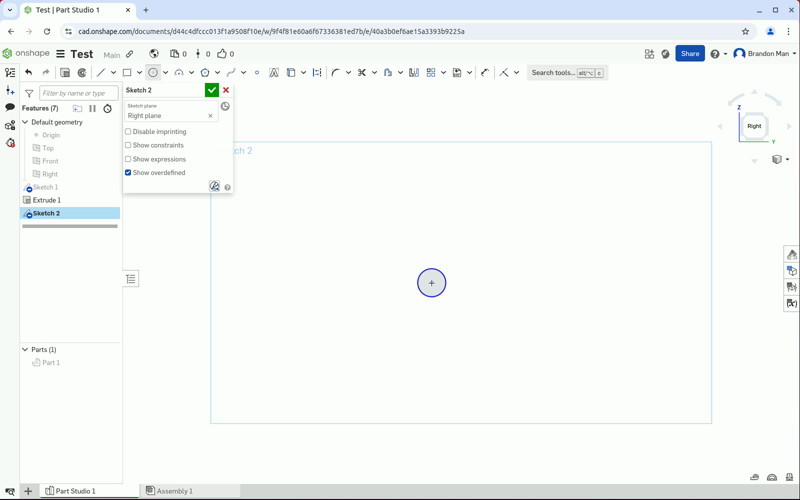
click(431, 282)
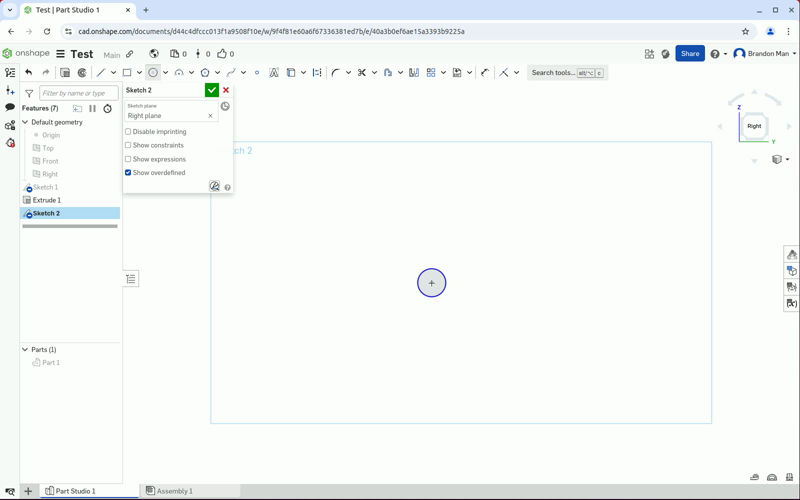
key_up(shift)
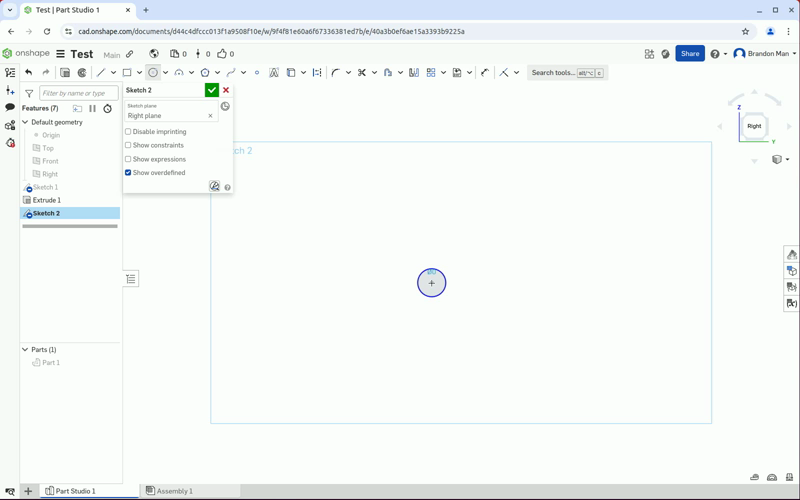
mouse_move(443, 282)
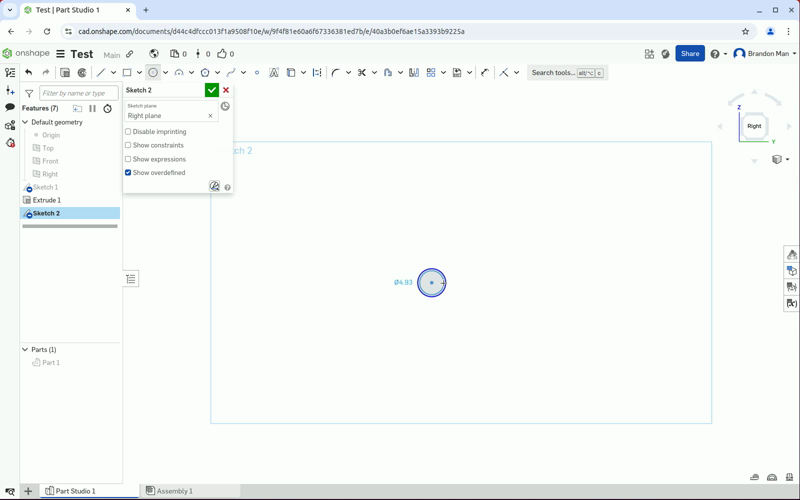
scroll(6)
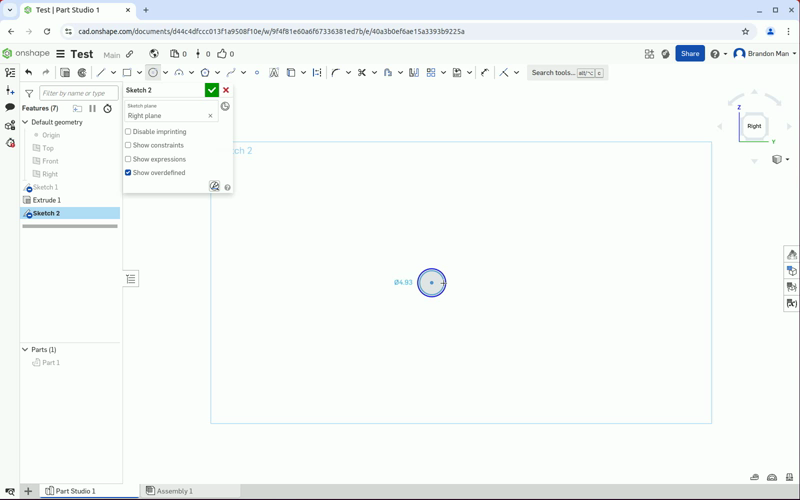
scroll(6)
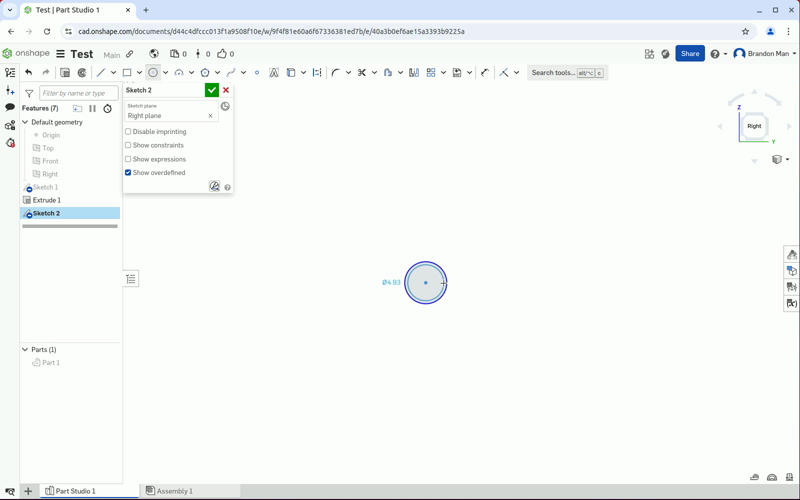
scroll(6)
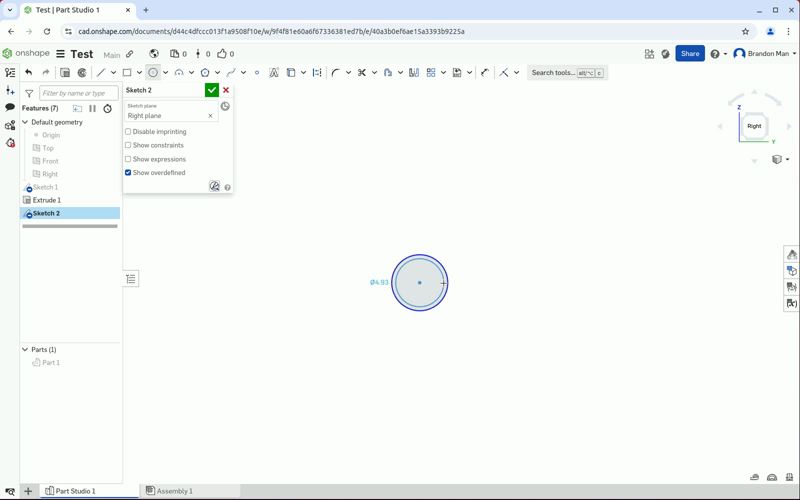
scroll(6)
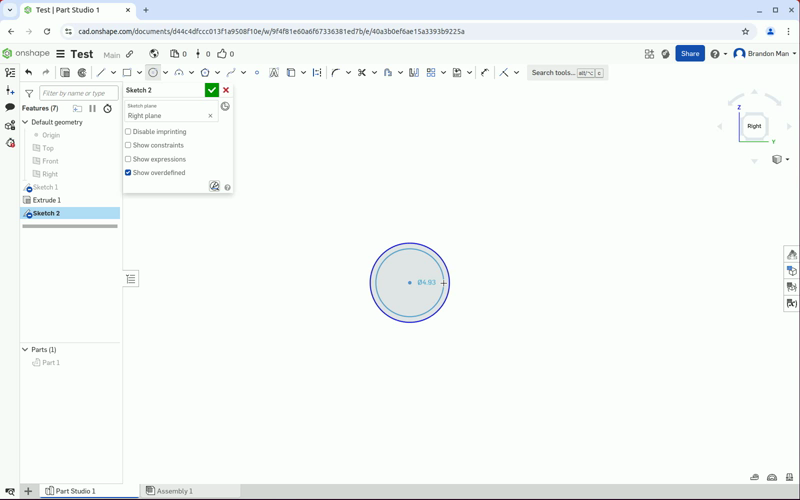
scroll(6)
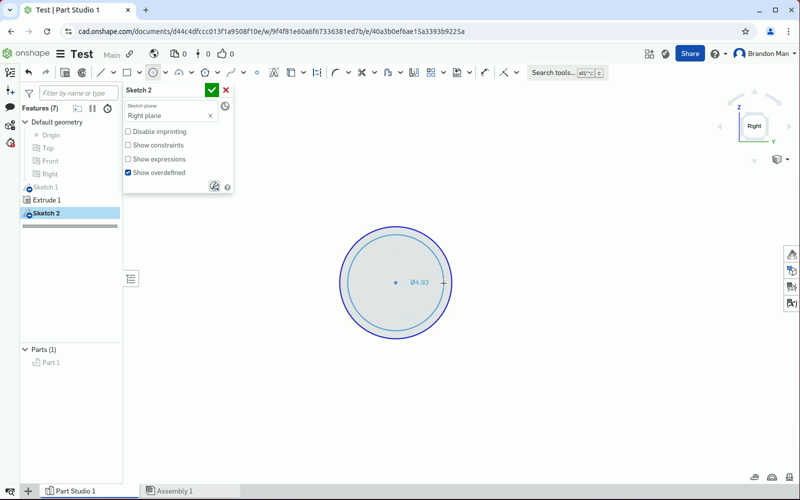
scroll(6)
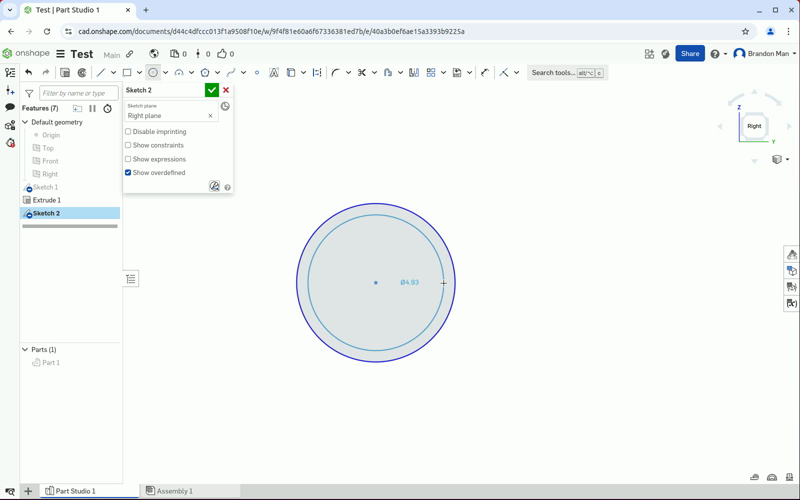
scroll(6)
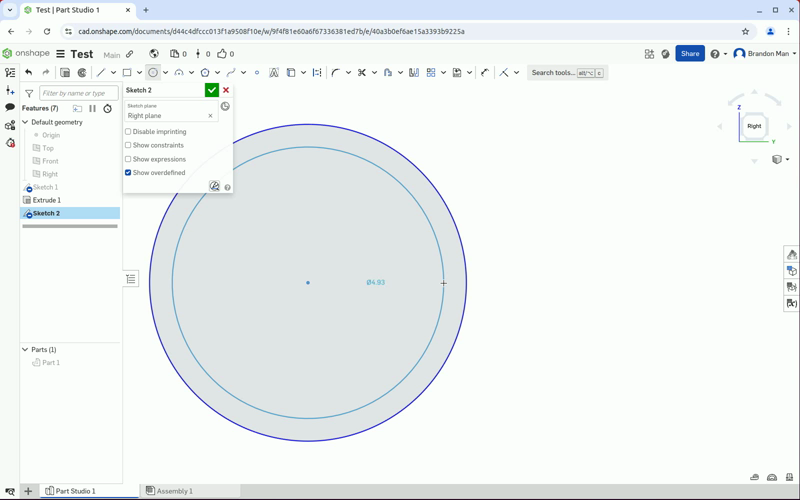
click(443, 282)
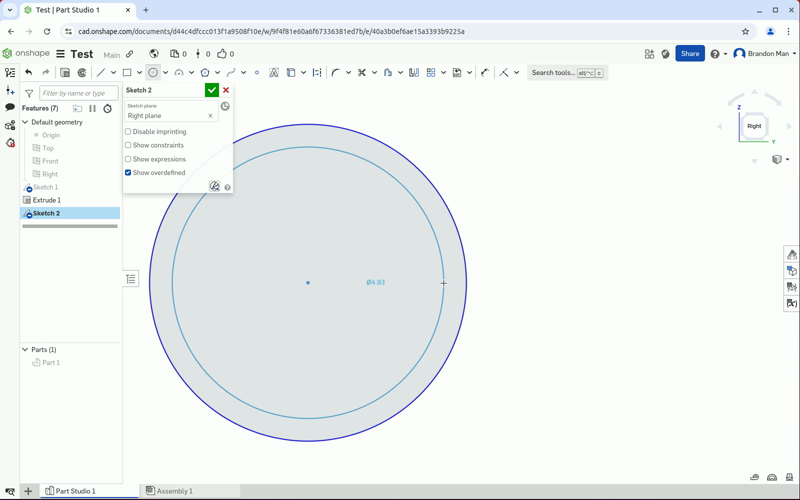
scroll(-6)
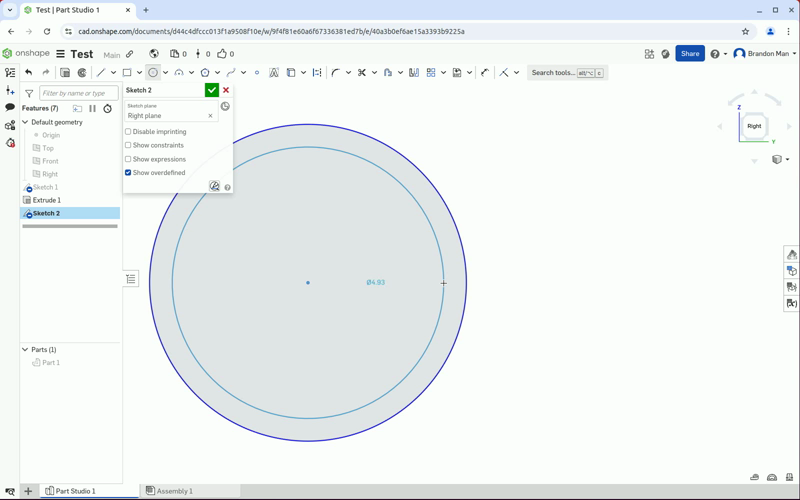
scroll(-6)
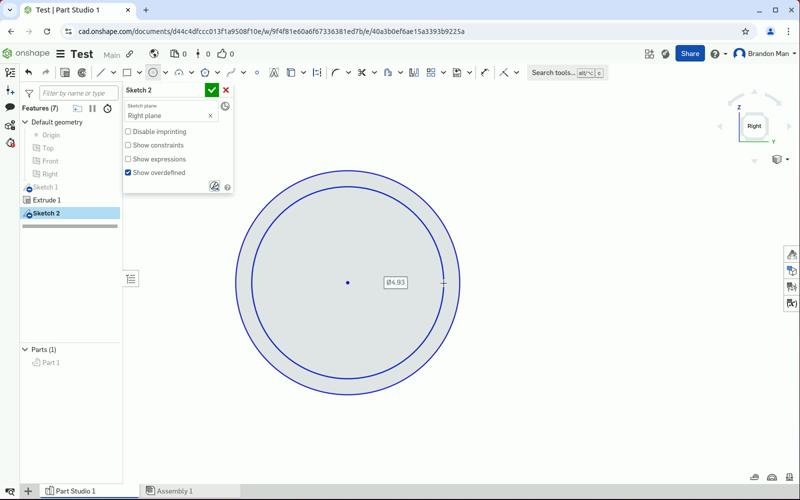
scroll(-6)
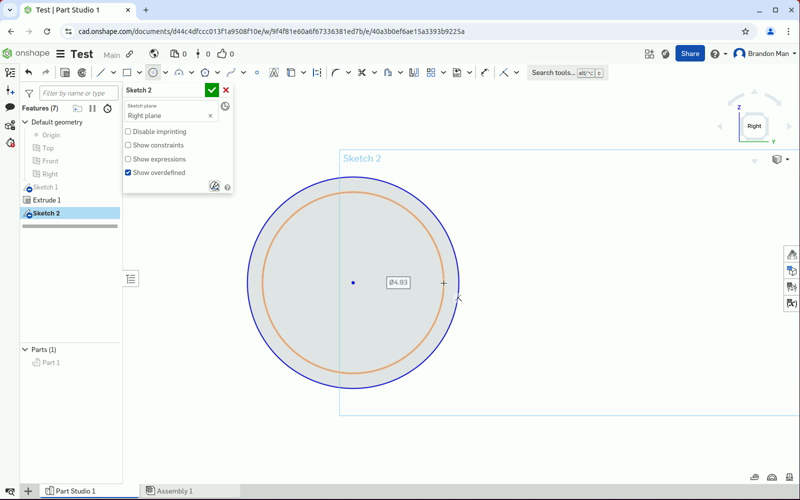
scroll(-6)
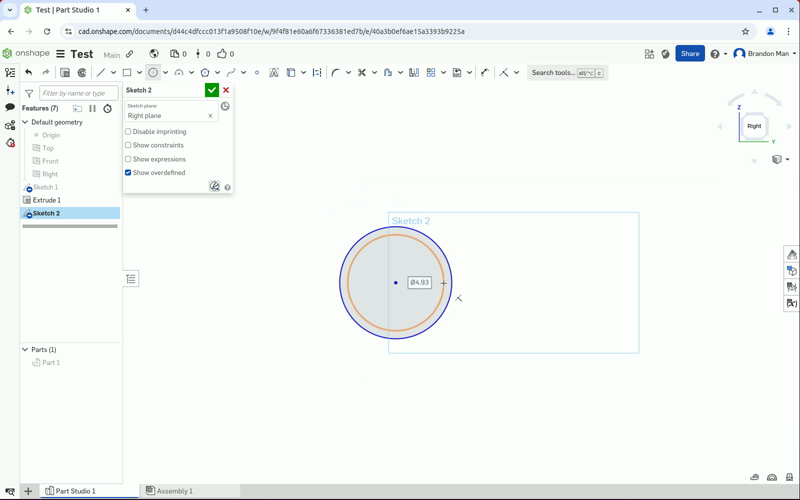
scroll(-6)
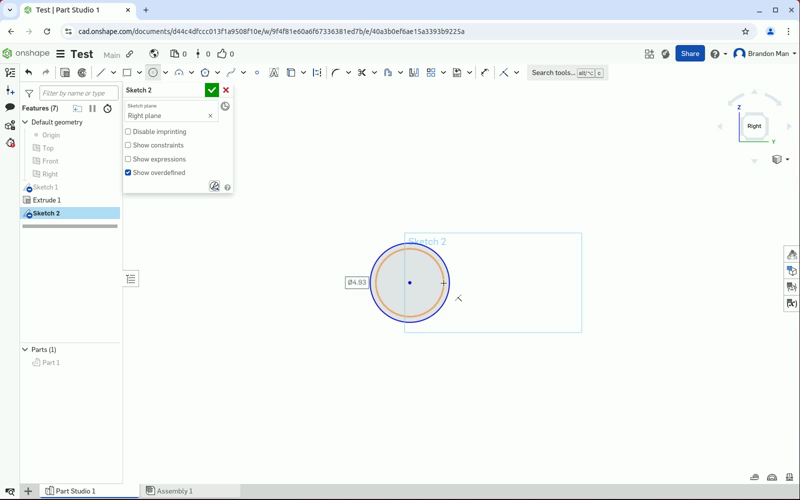
scroll(-6)
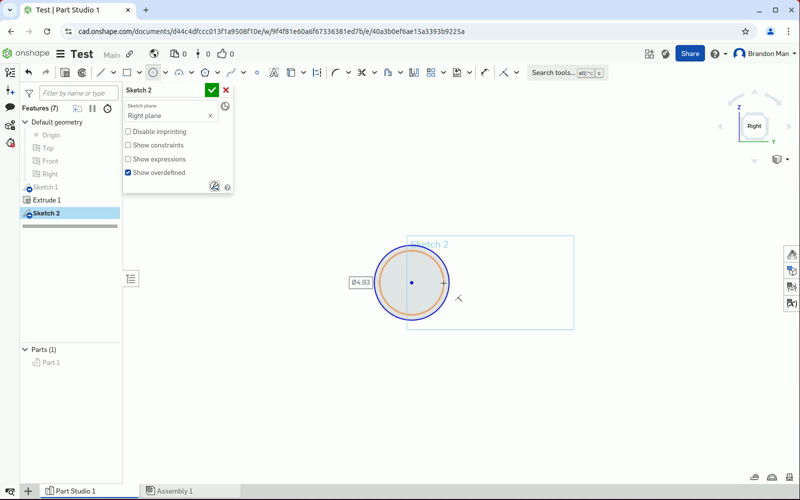
scroll(-6)
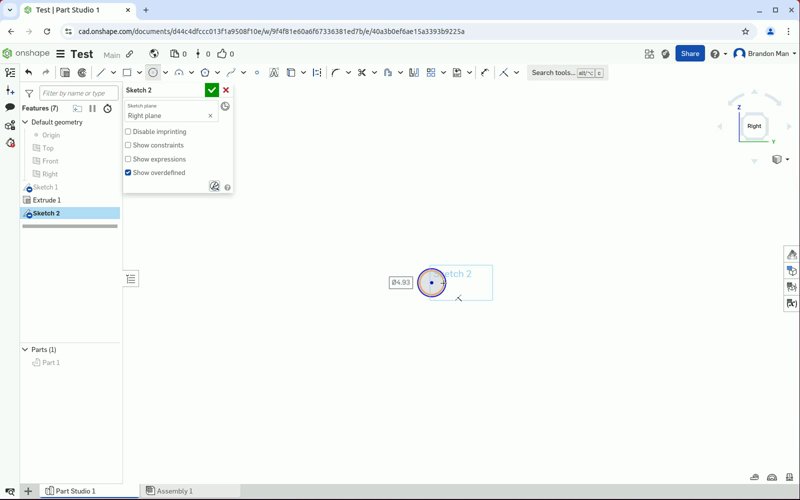
key(esc)
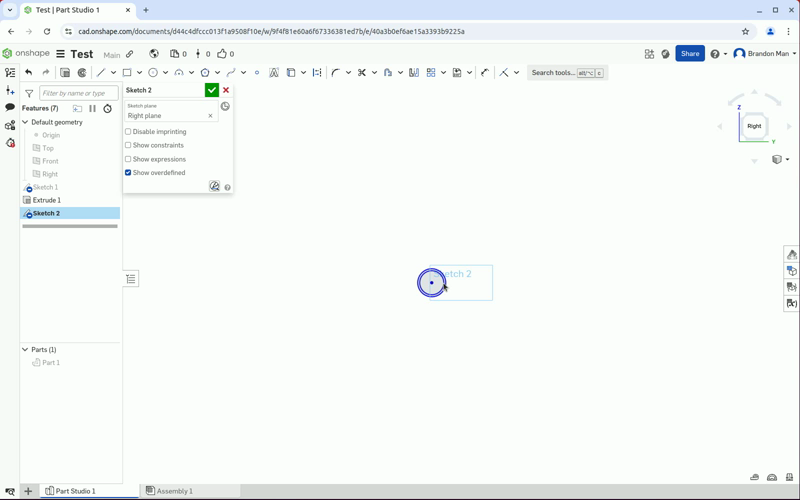
mouse_move(423, 292)
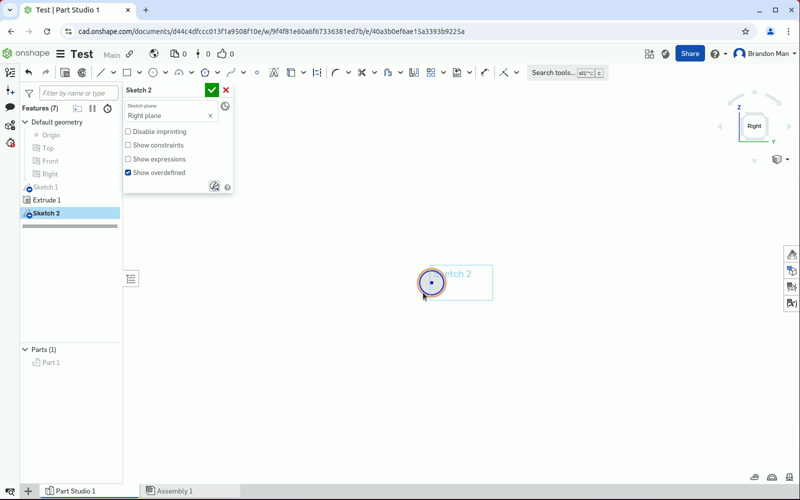
scroll(6)
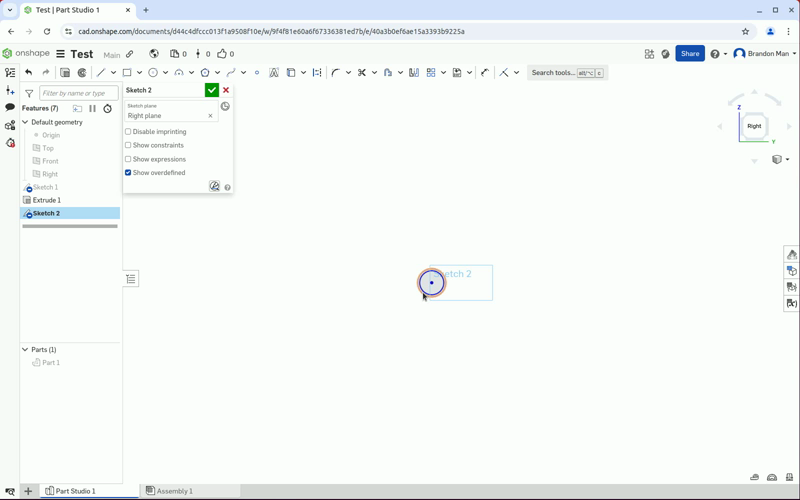
scroll(6)
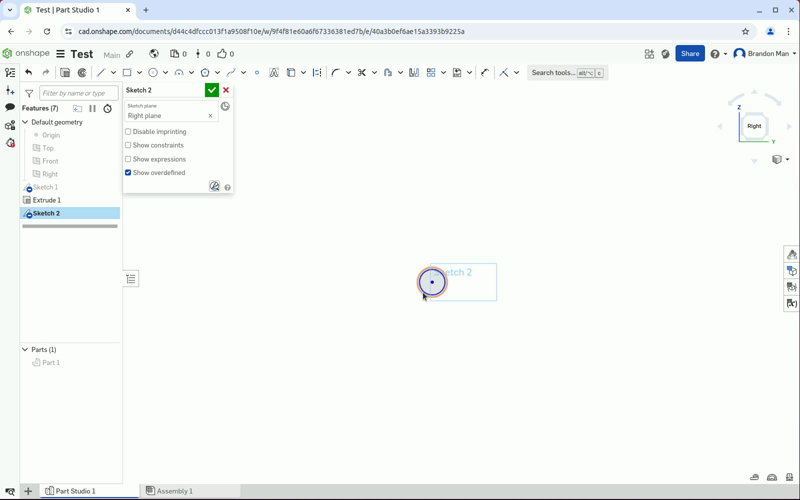
scroll(6)
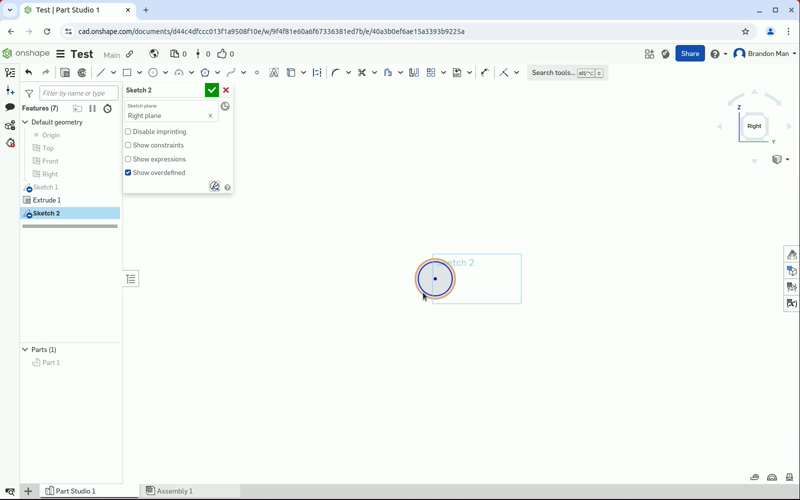
scroll(6)
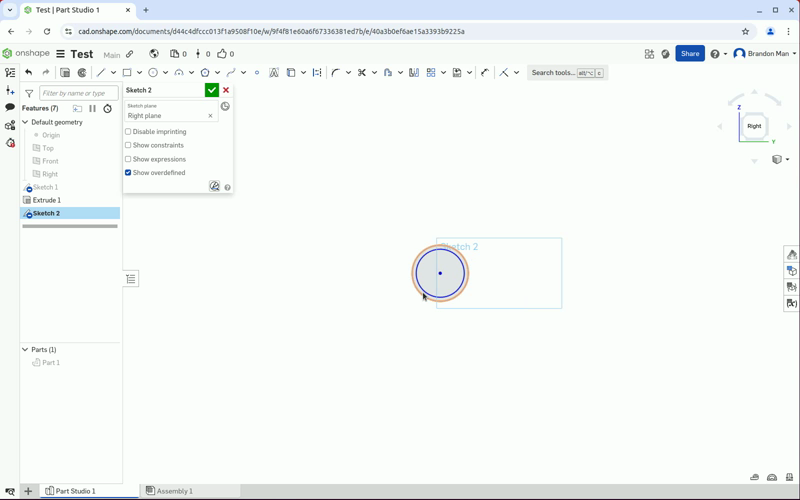
scroll(6)
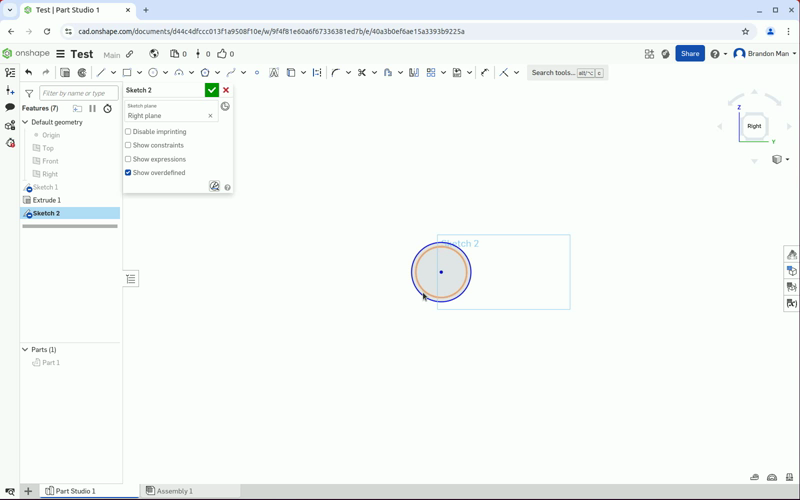
scroll(6)
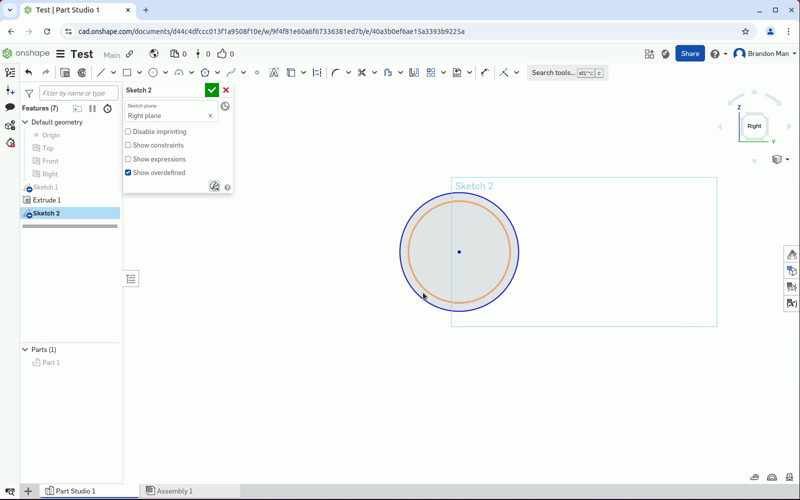
scroll(6)
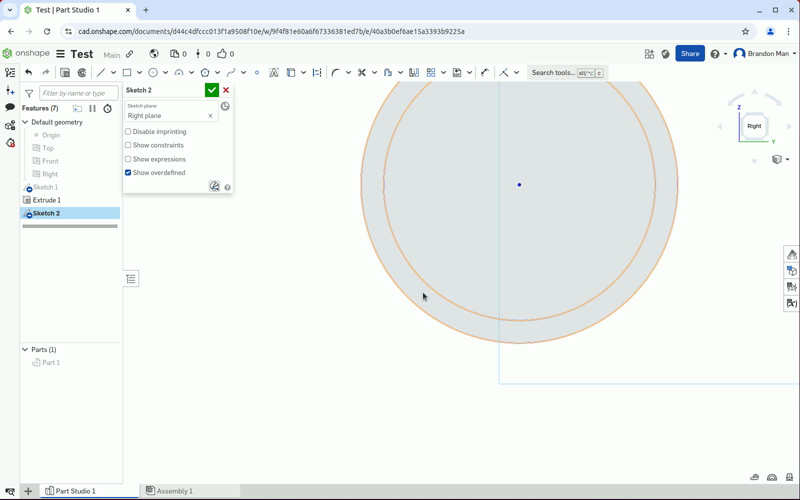
click(423, 292)
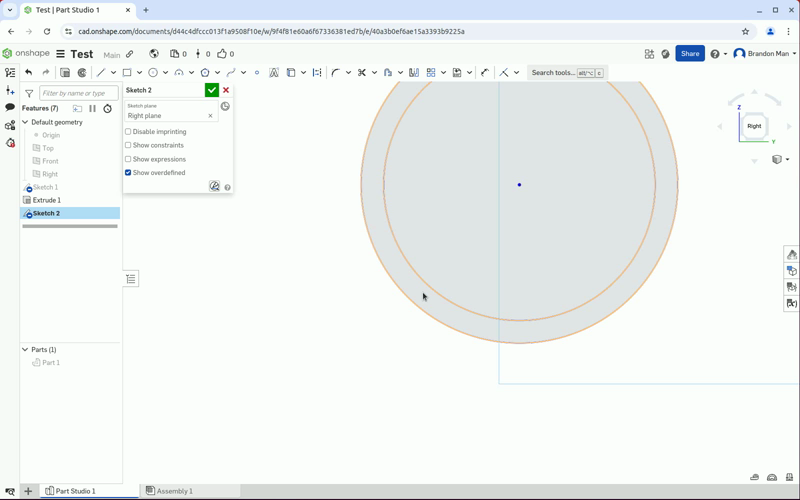
scroll(-6)
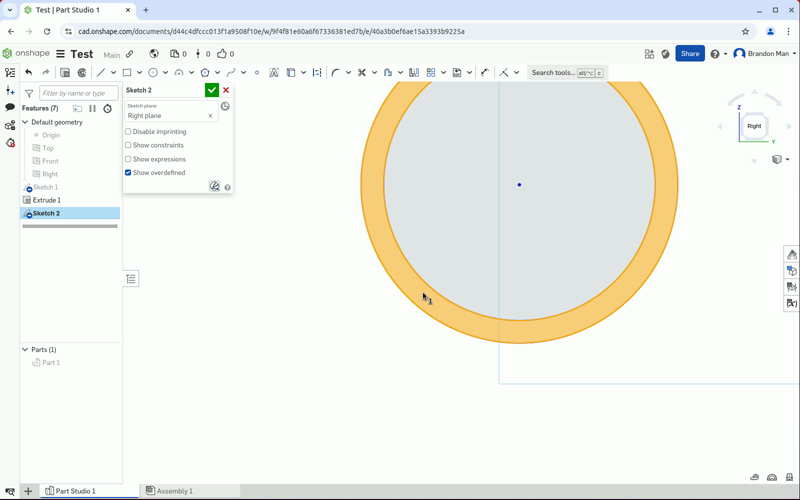
scroll(-6)
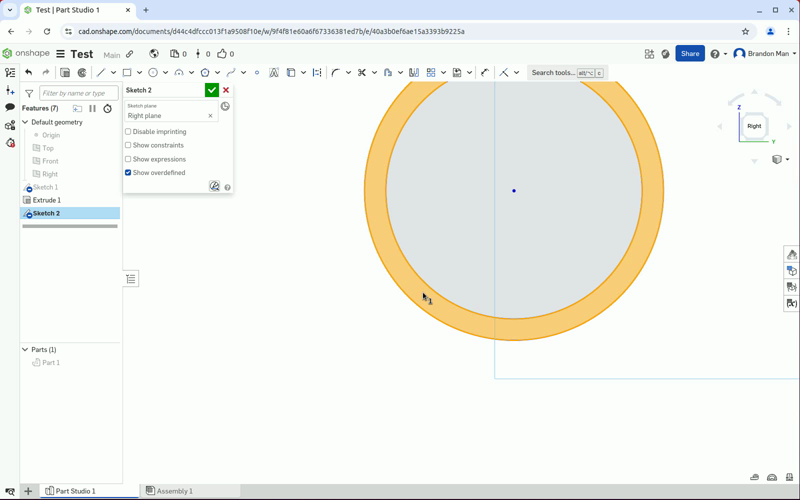
scroll(-6)
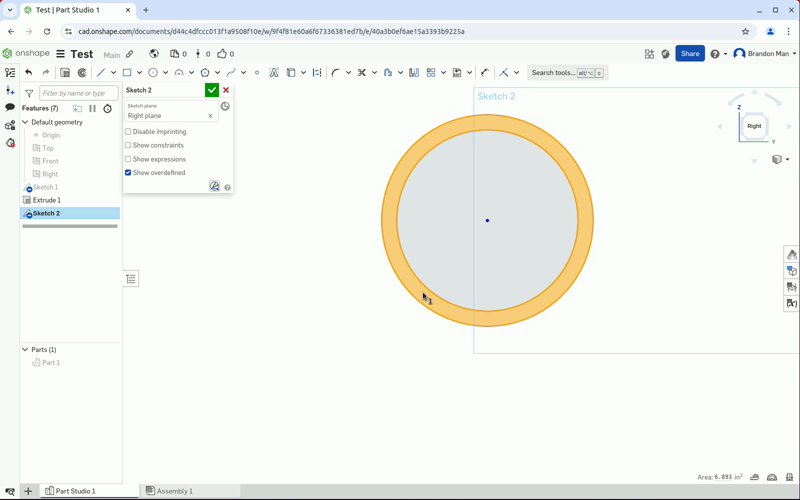
scroll(-6)
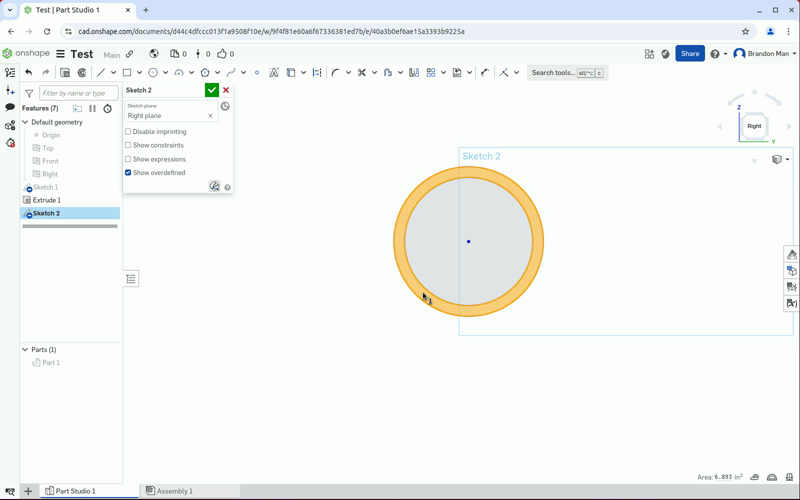
scroll(-6)
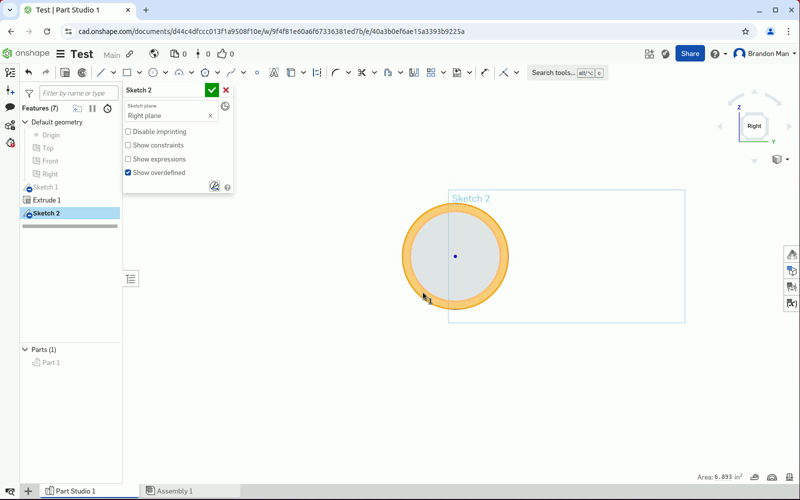
scroll(-6)
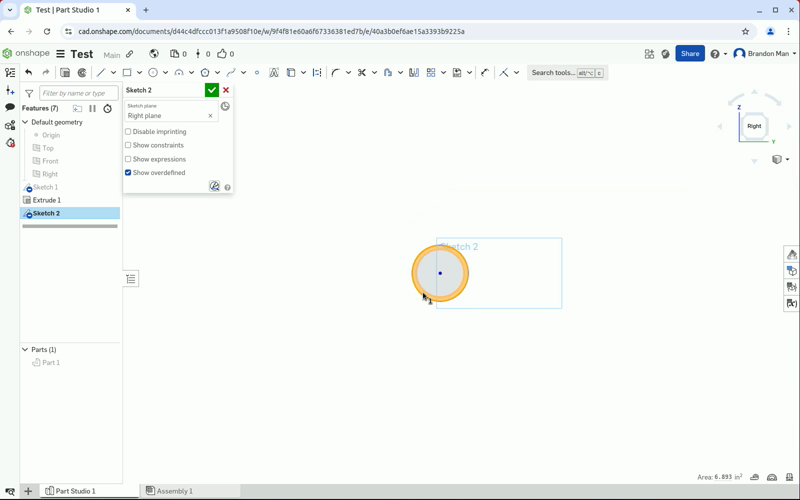
scroll(-6)
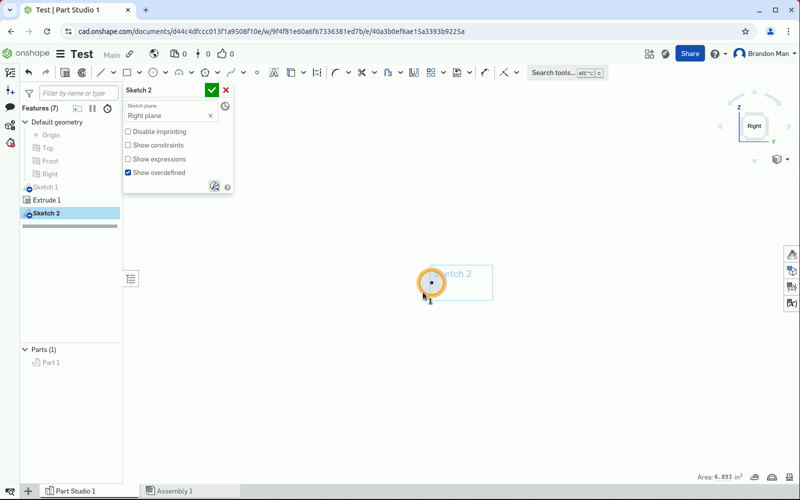
mouse_move(73, 352)
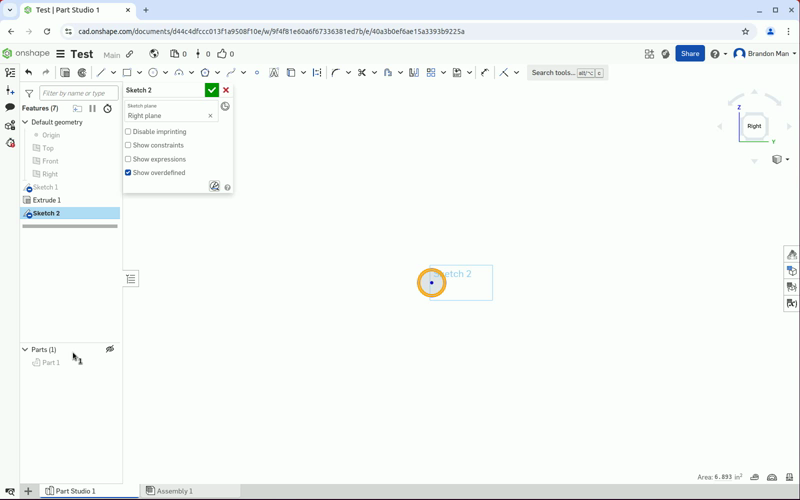
key(shift+y)
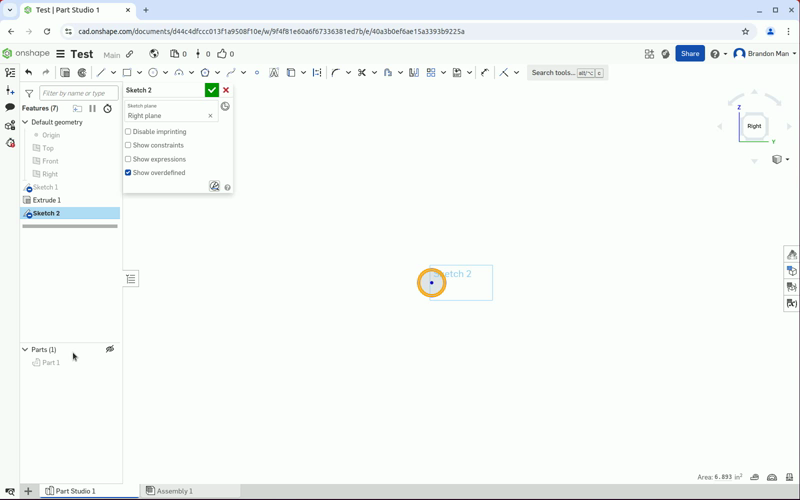
key(shift+e)
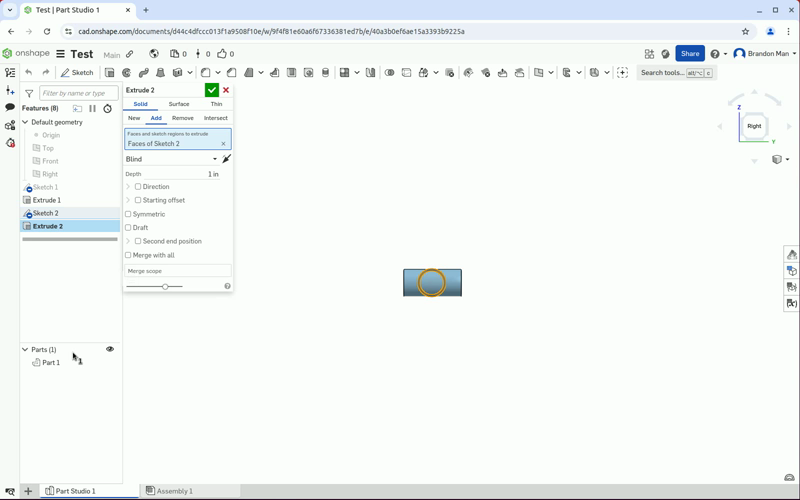
mouse_move(143, 106)
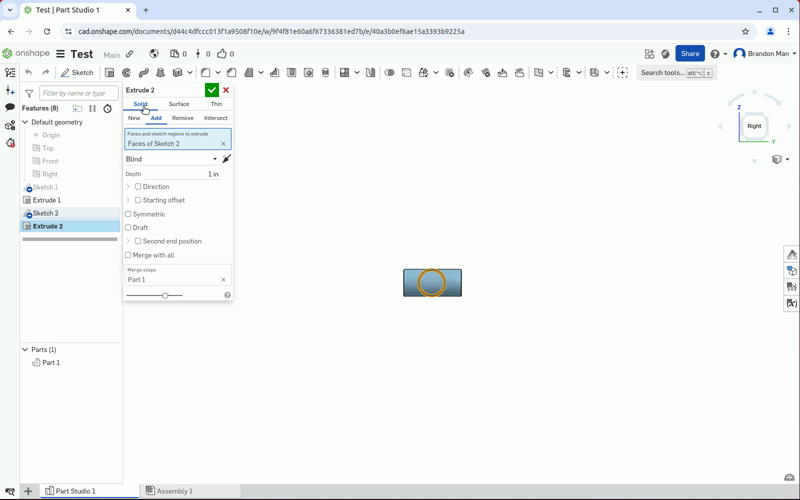
click(143, 106)
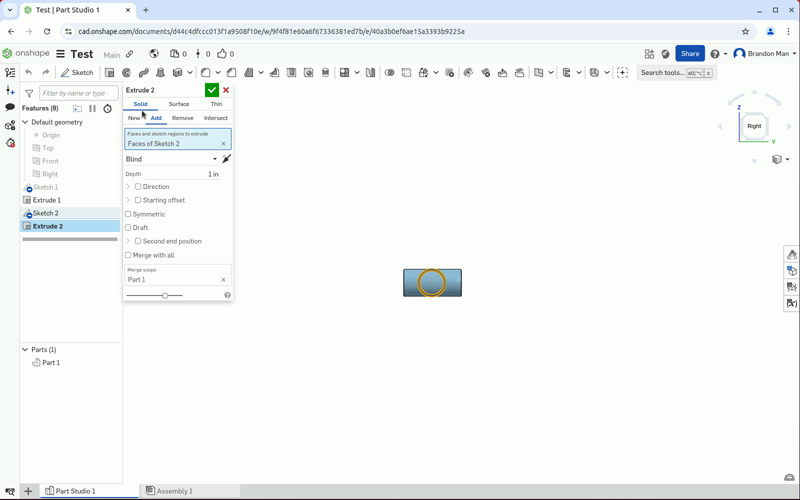
mouse_move(137, 120)
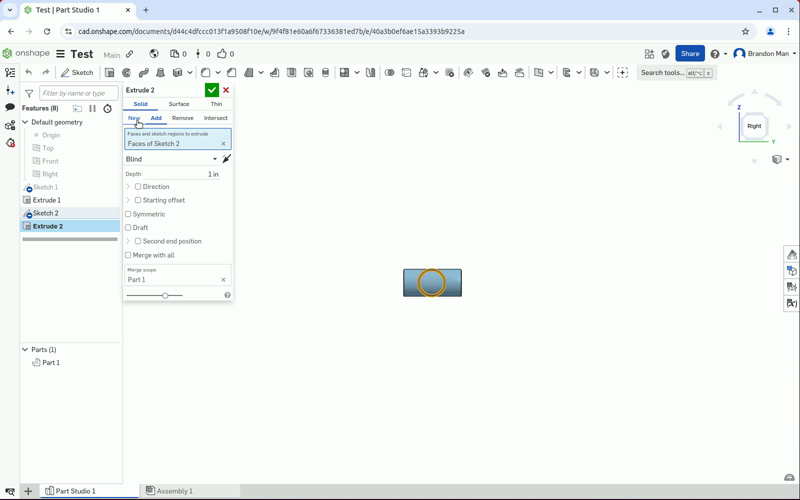
click(137, 120)
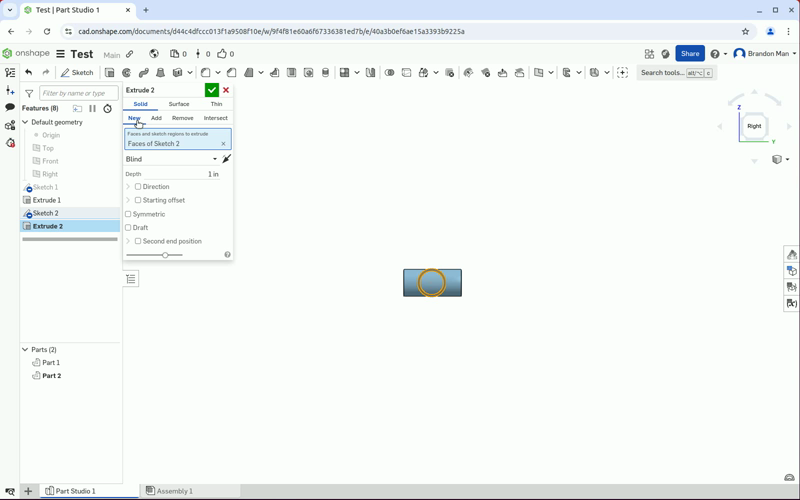
key(tab, 4)
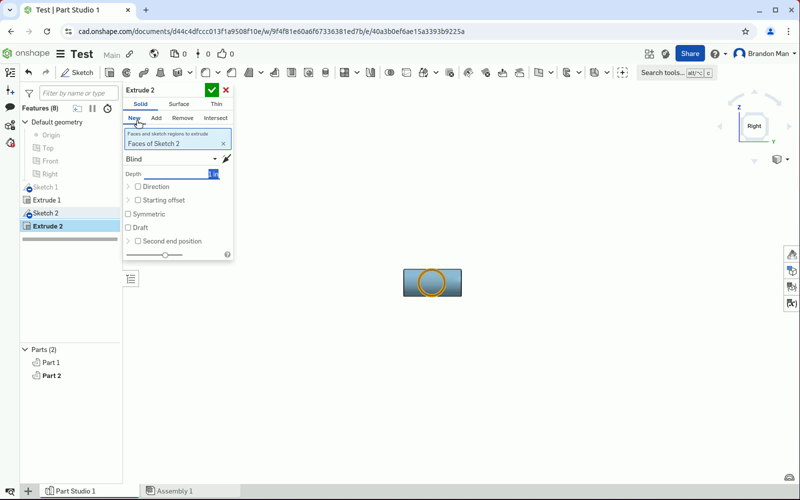
text(7.943)
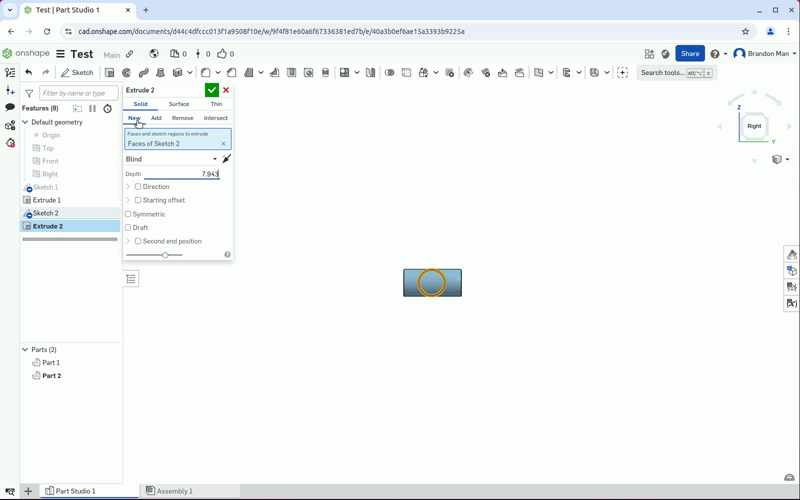
key(enter)
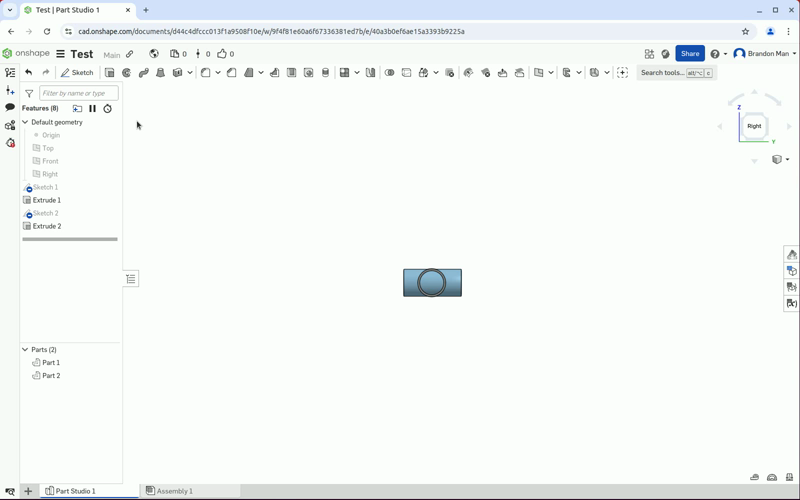
key(shift+h)
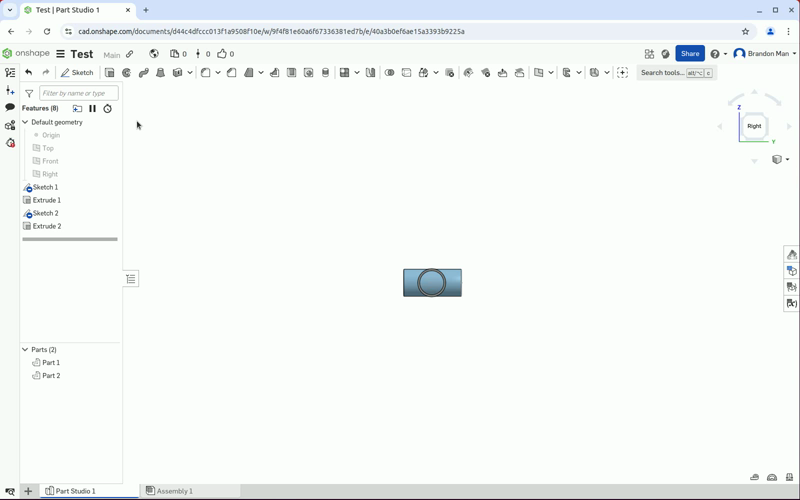
key(shift+h)
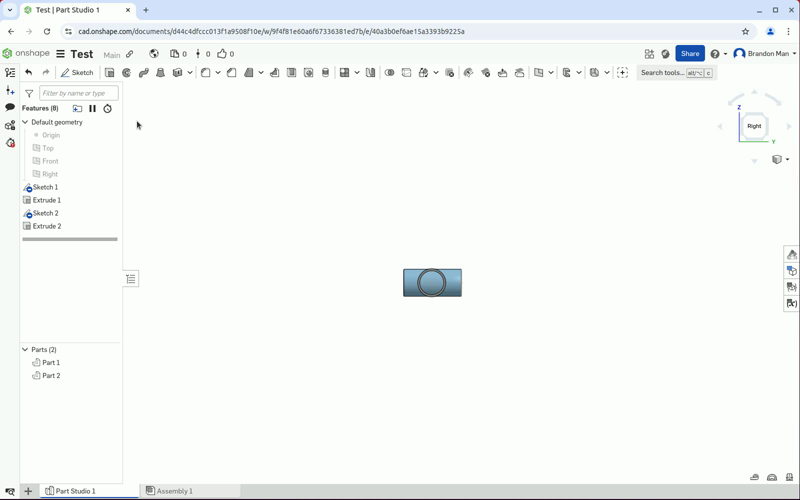
key(shift+7)
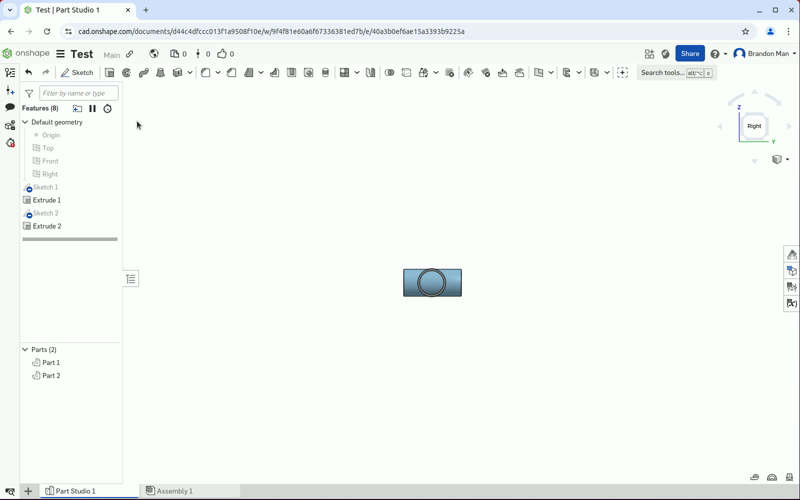
key(right, 2)
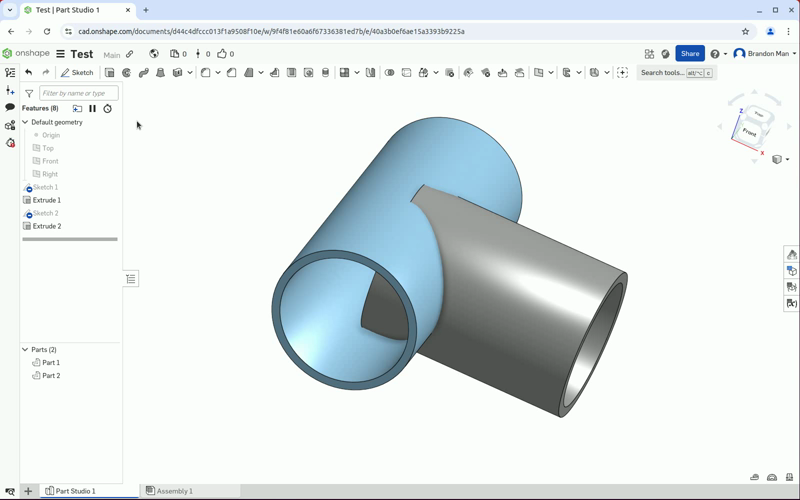
key(down, 2)
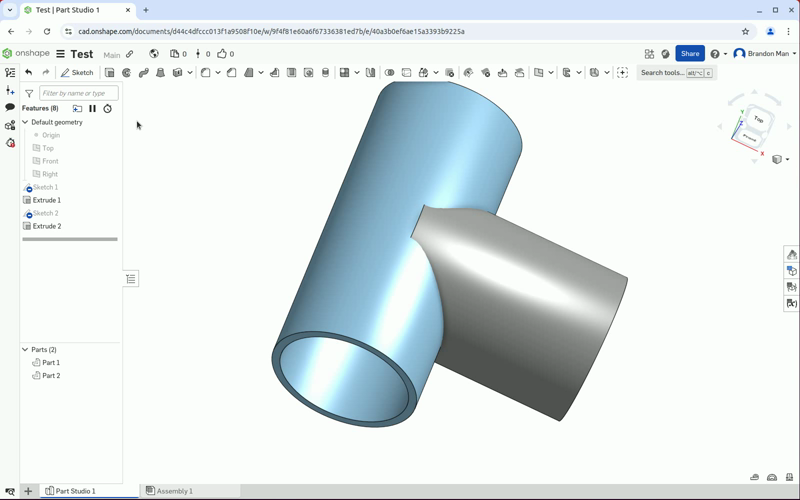
key(up, 2)
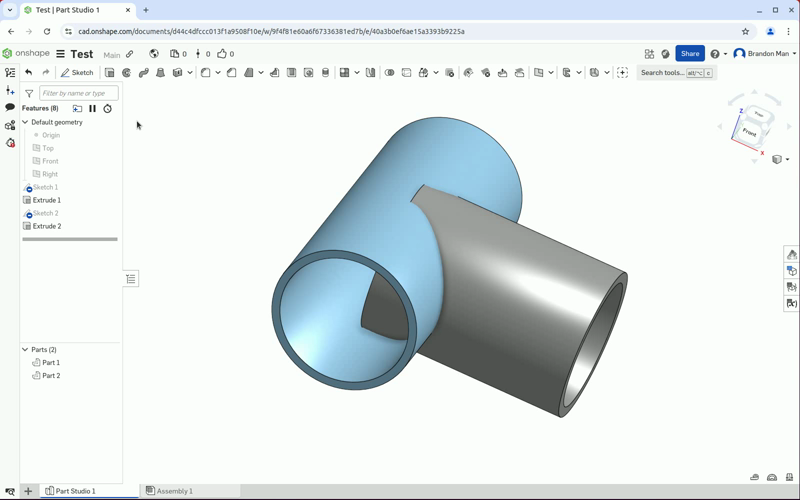
key(left, 2)
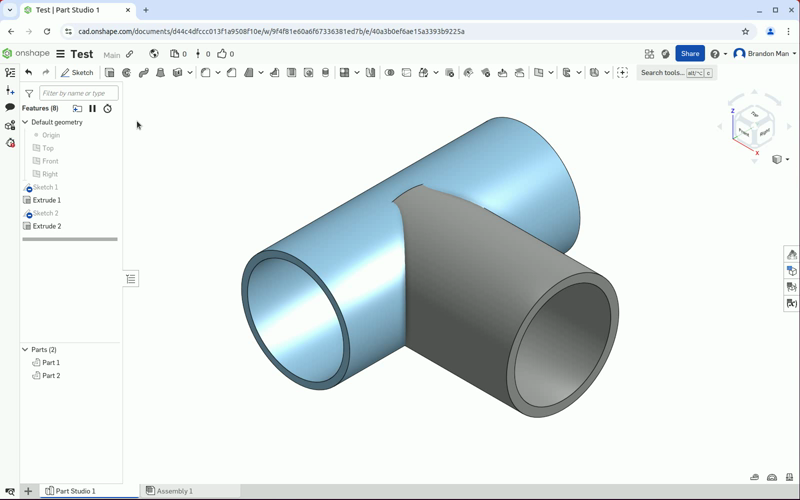
mouse_move(73, 189)
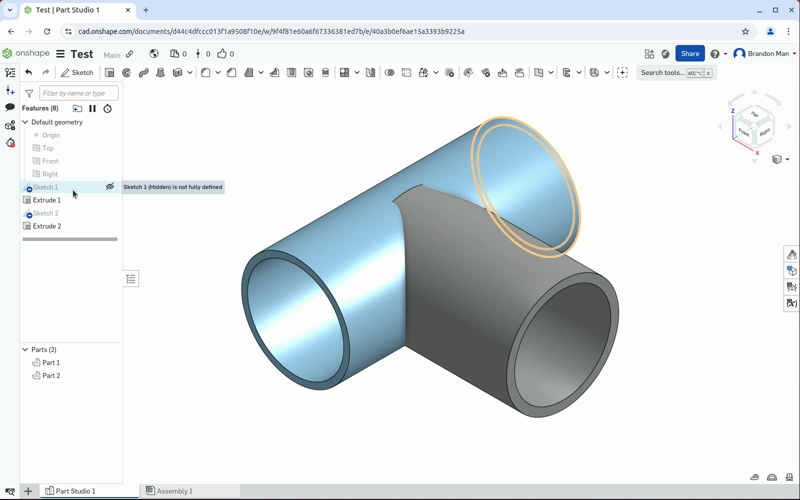
click(73, 189)